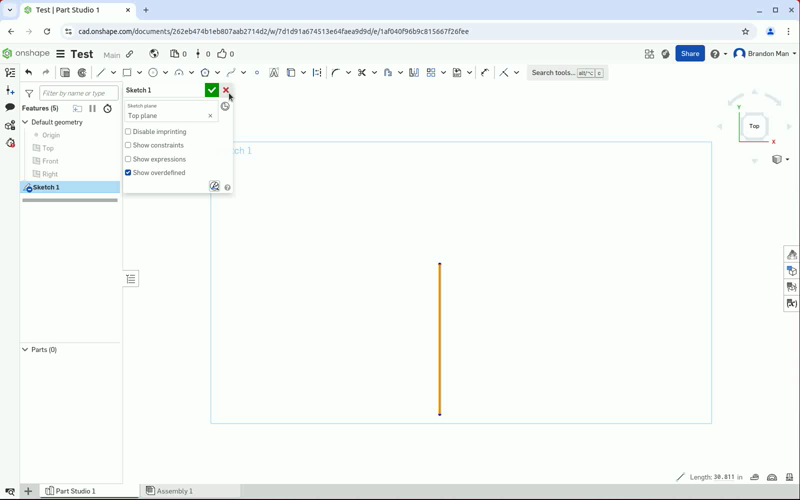
key(shift+h)
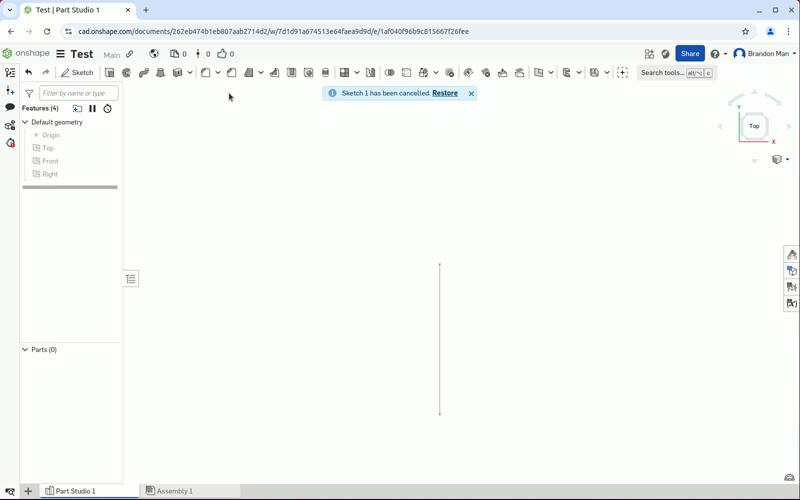
mouse_move(73, 352)
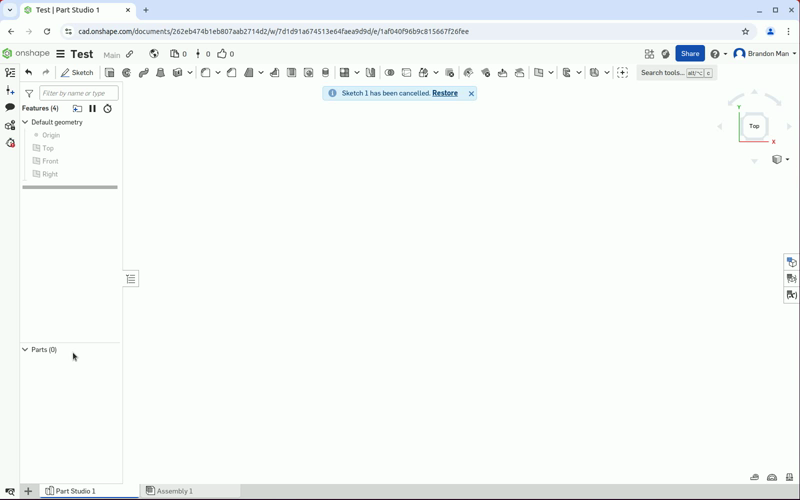
key(y)
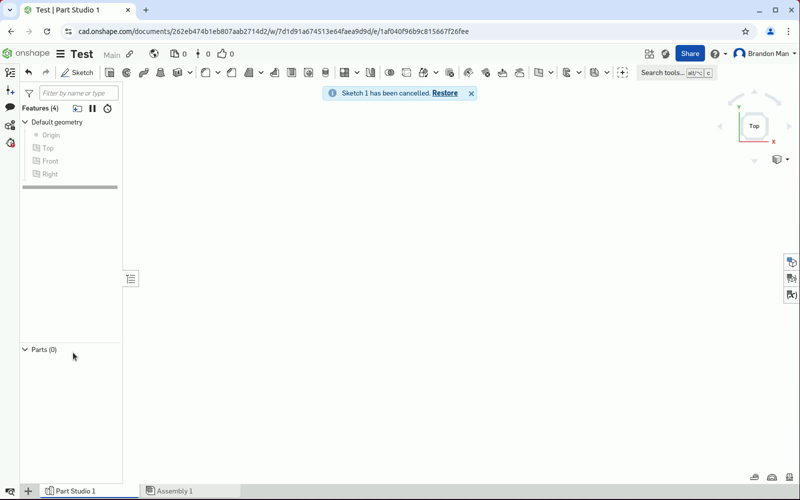
key(shift+p)
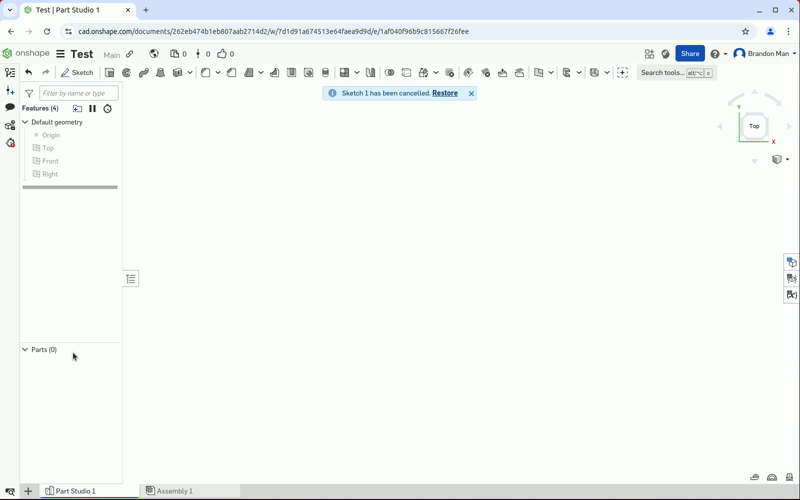
key(space)
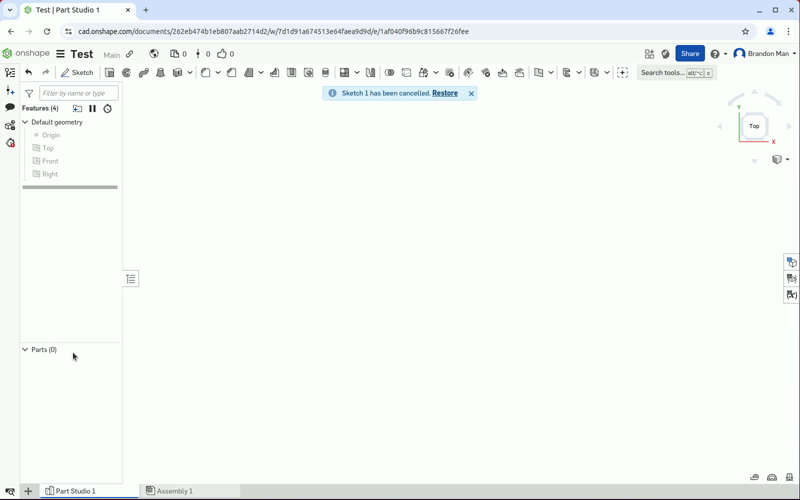
key_down(shift)
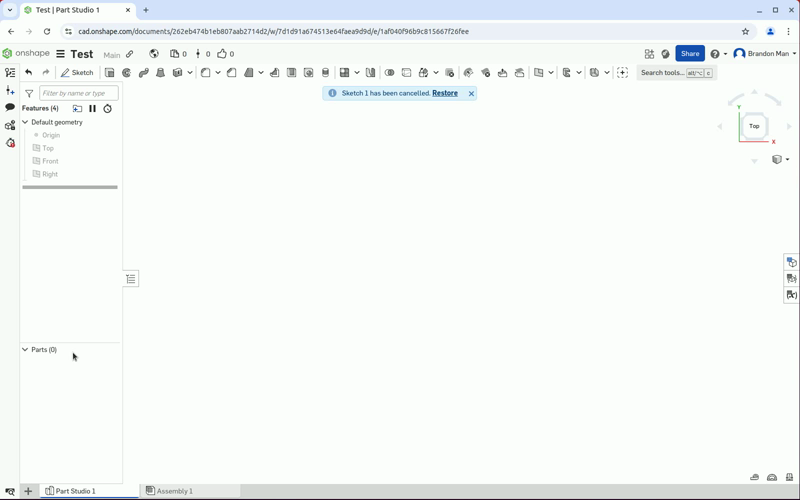
key(up)
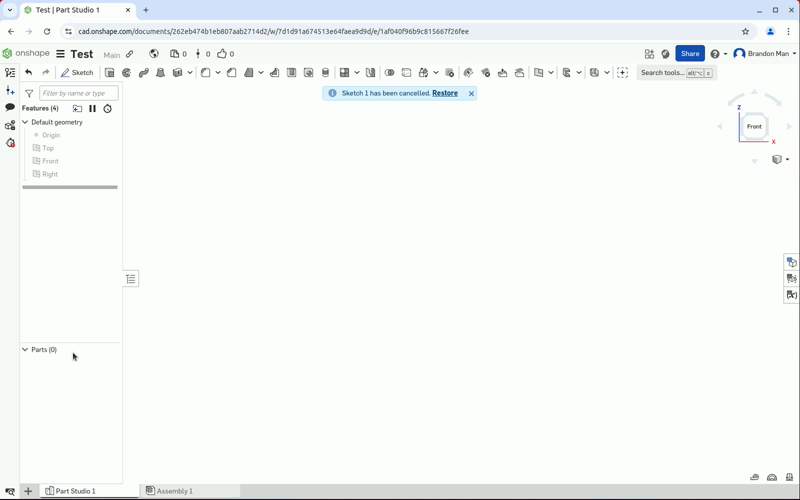
key_up(shift)
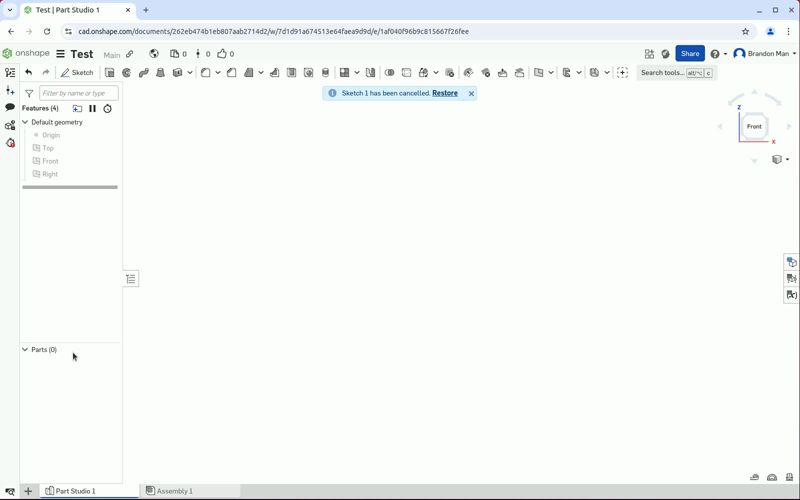
mouse_move(73, 352)
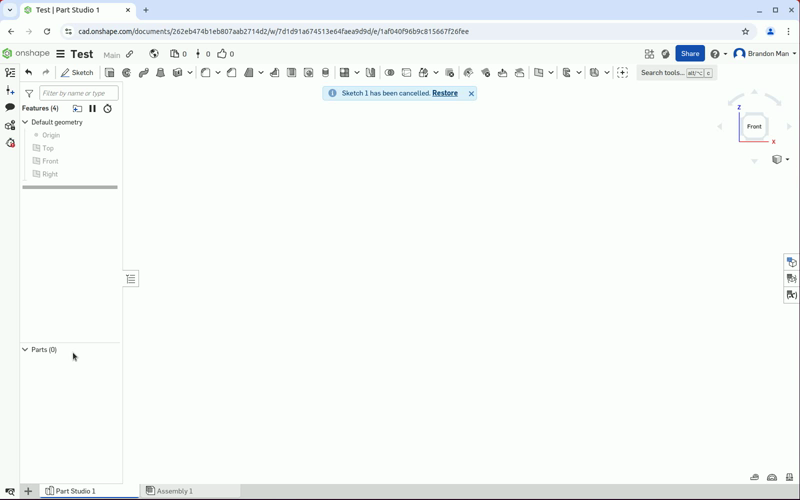
key(shift+y)
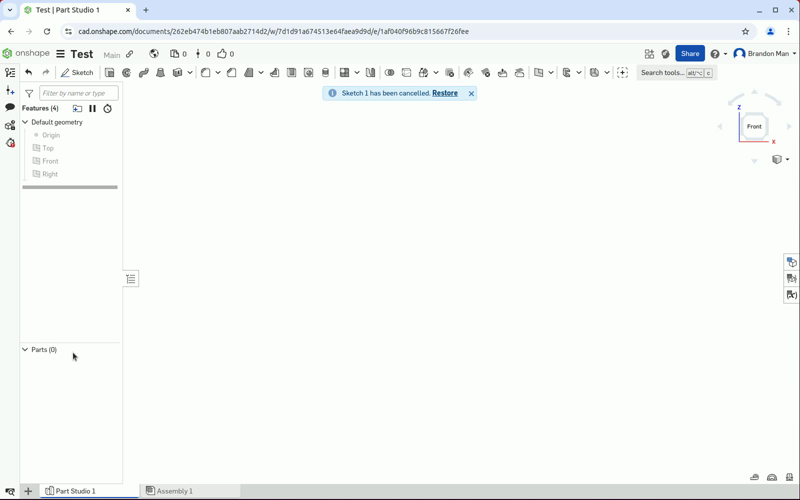
key(shift+s)
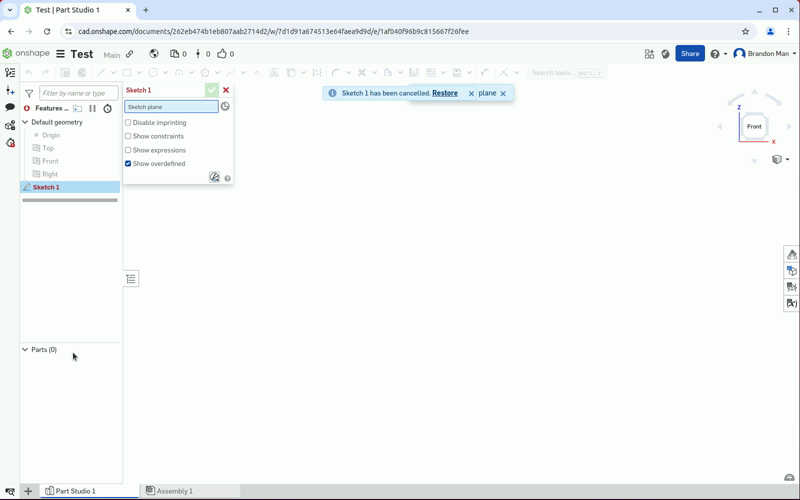
mouse_move(73, 163)
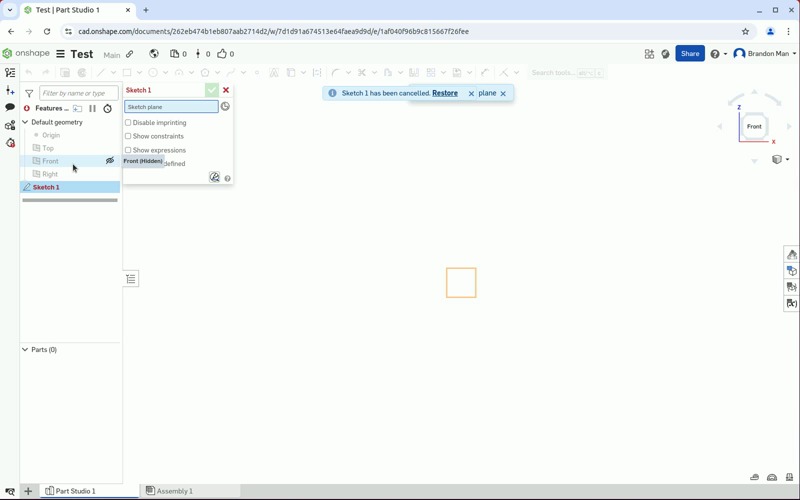
click(73, 163)
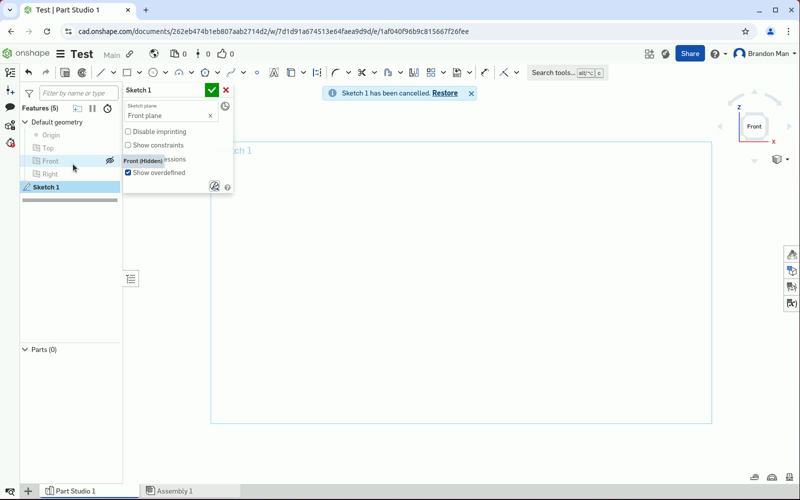
mouse_move(73, 352)
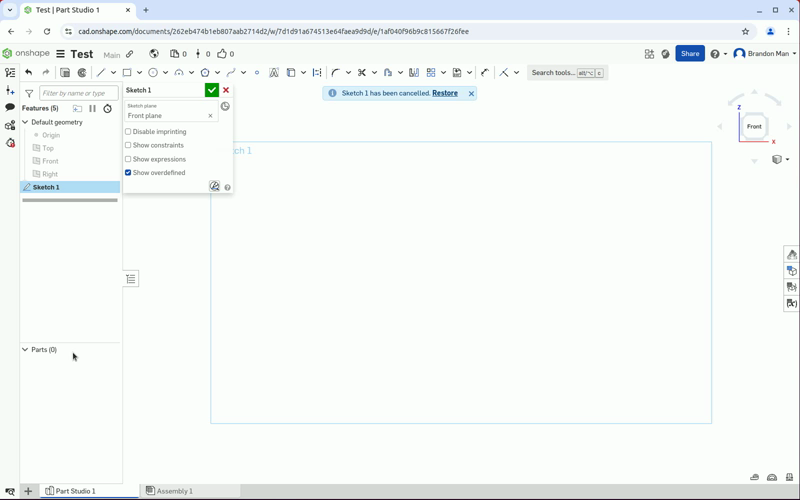
key(y)
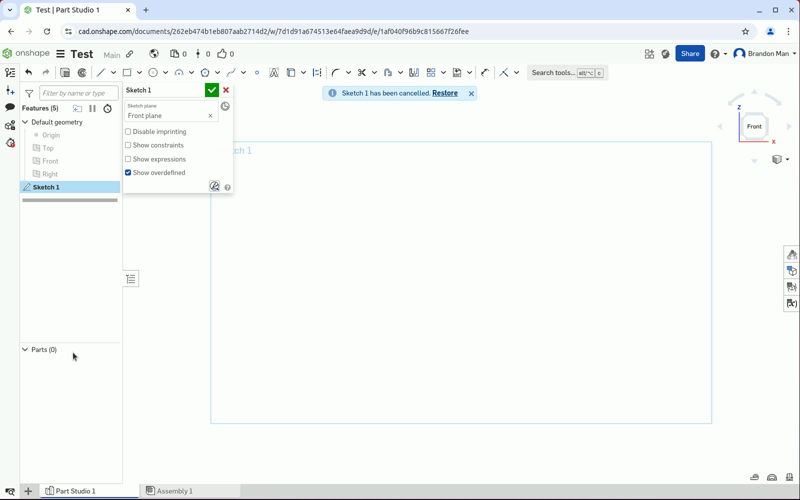
key(c)
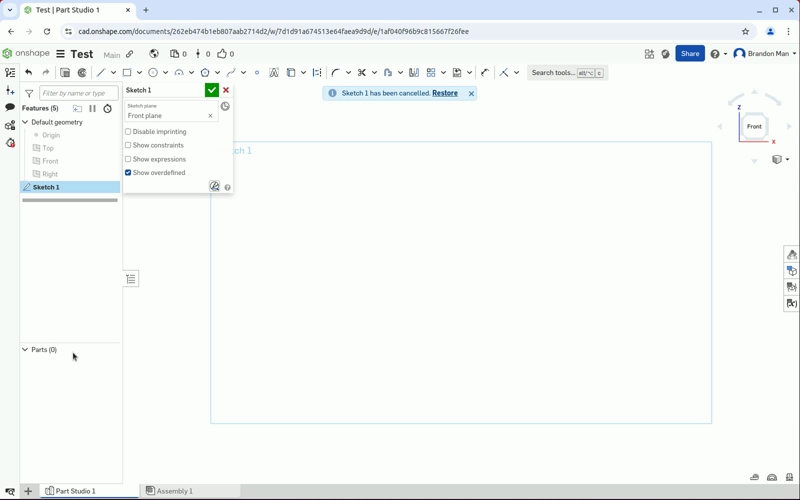
key_down(shift)
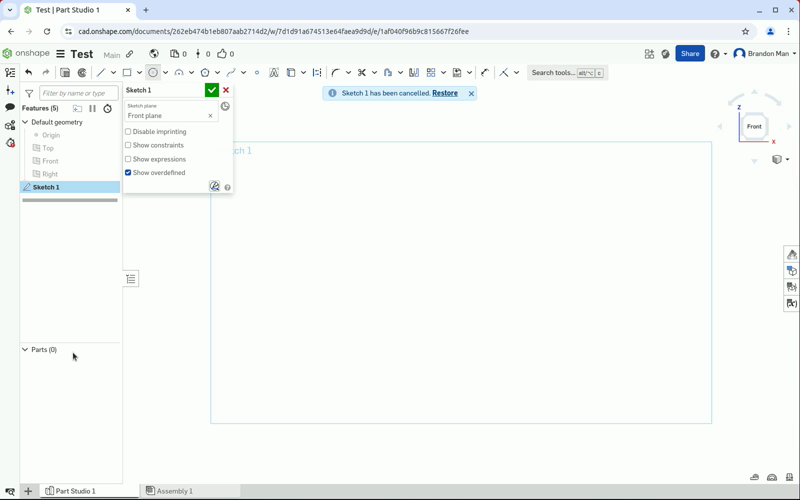
mouse_move(460, 282)
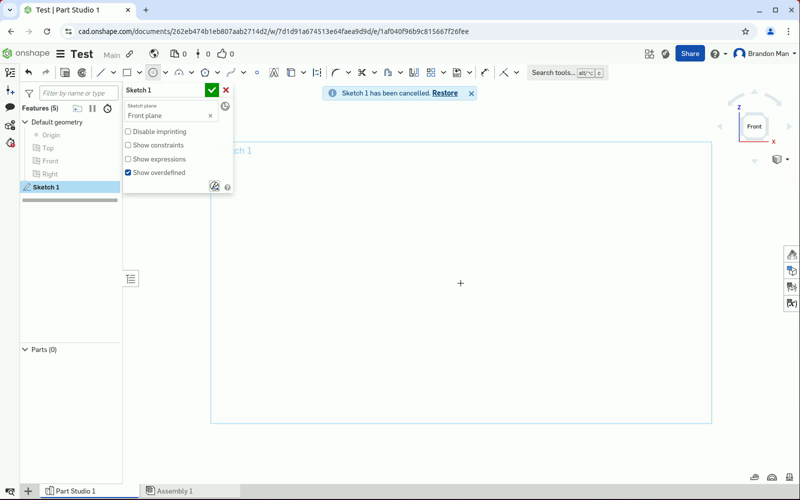
click(460, 282)
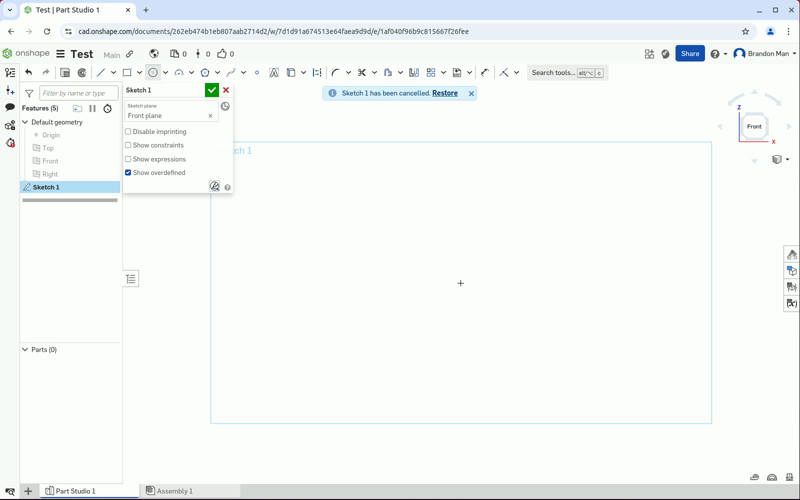
key_up(shift)
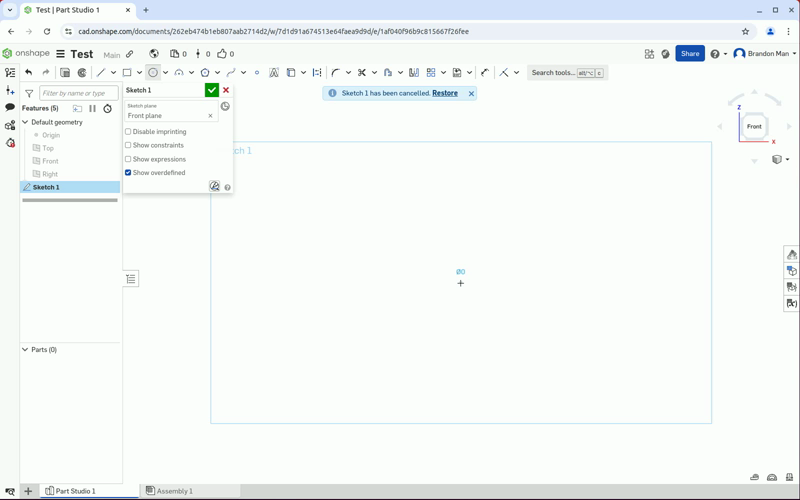
mouse_move(505, 282)
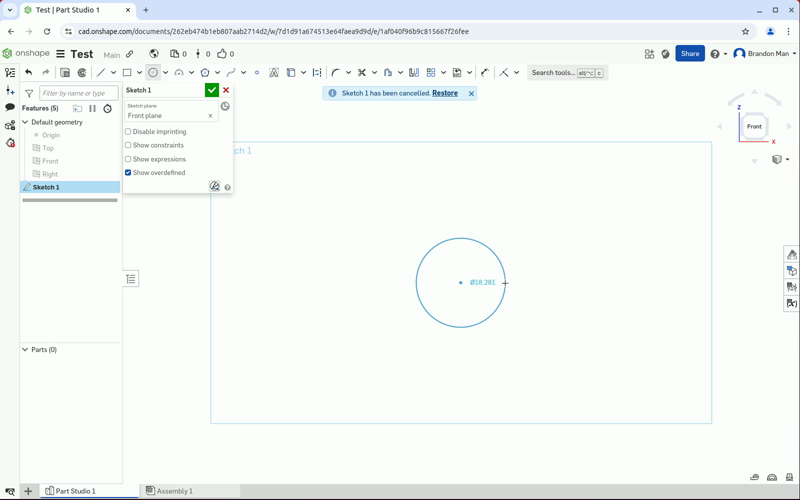
click(505, 282)
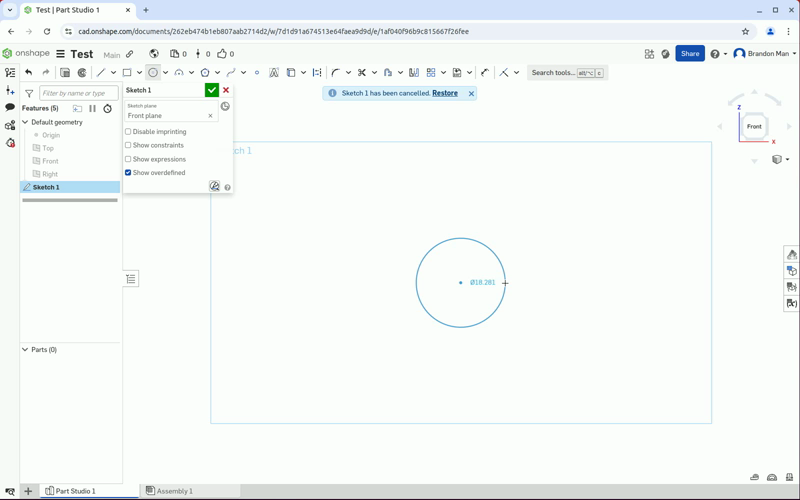
key(esc)
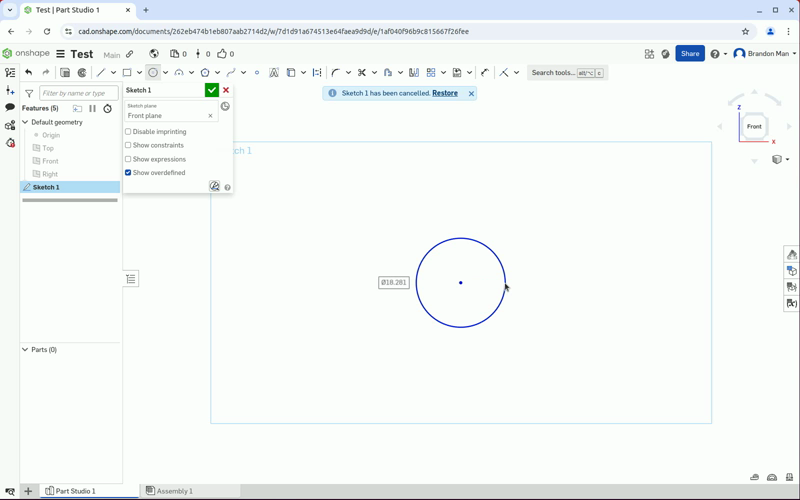
key(c)
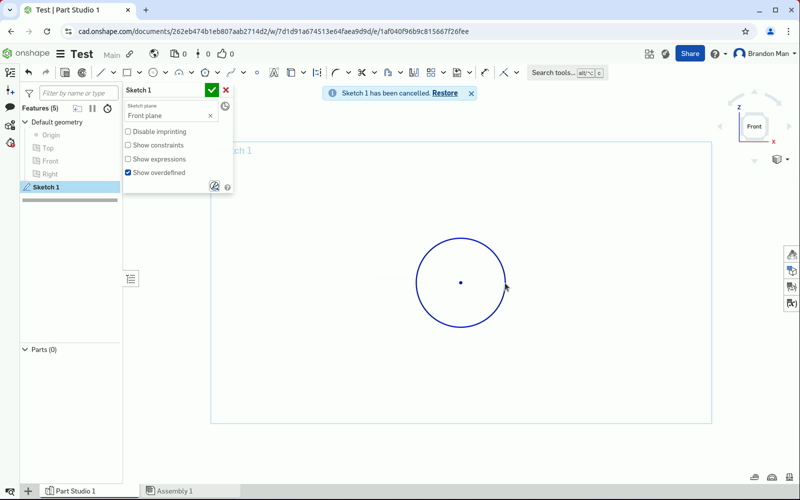
key_down(shift)
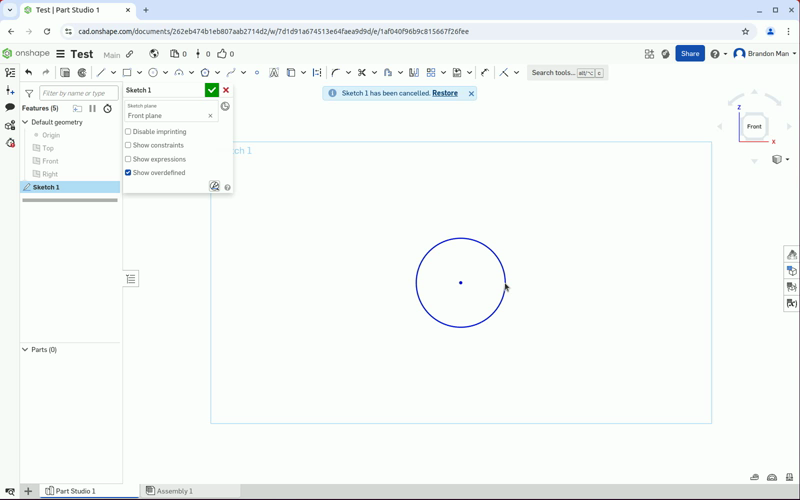
mouse_move(460, 282)
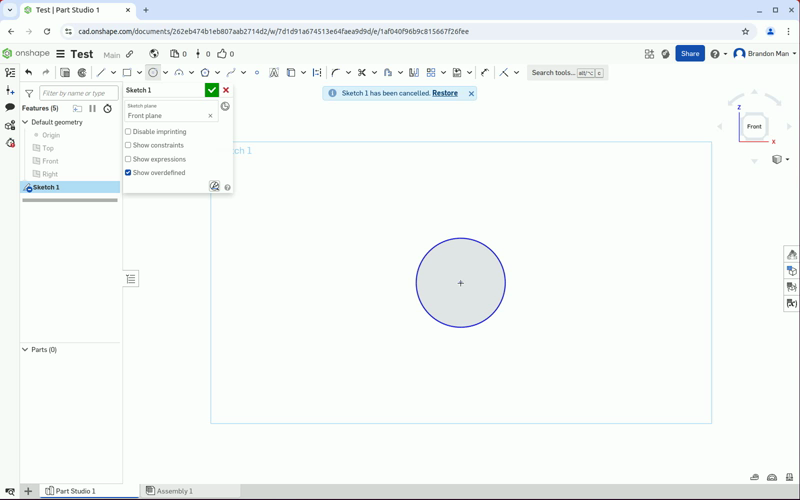
click(460, 282)
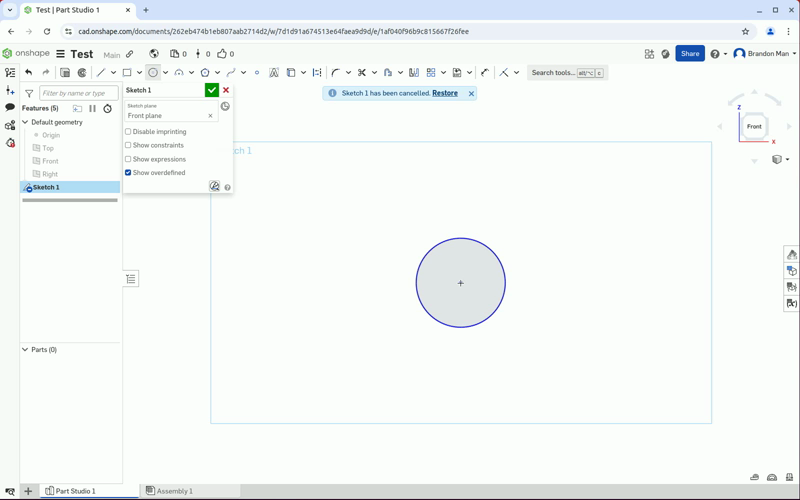
key_up(shift)
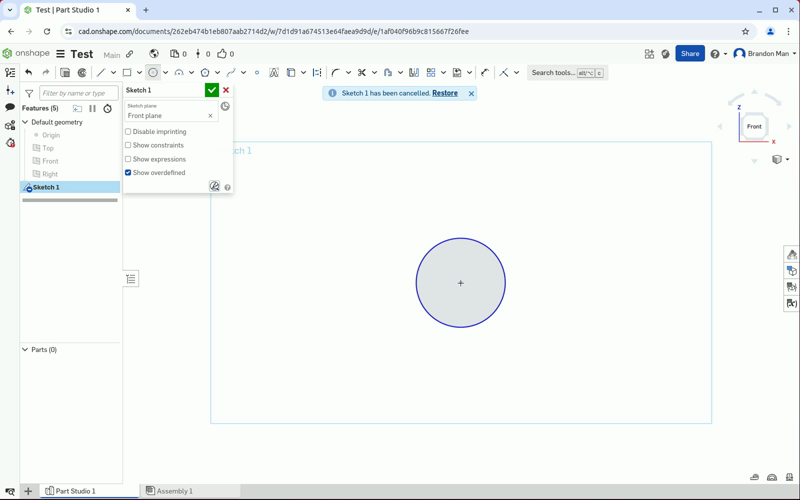
mouse_move(478, 282)
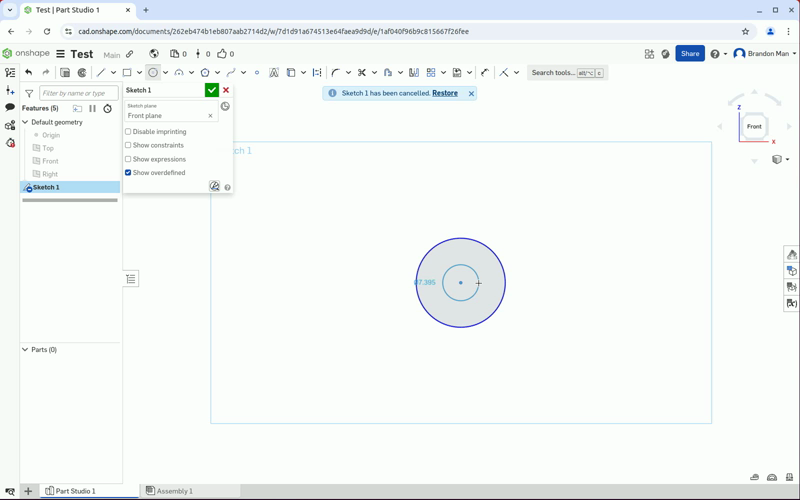
click(478, 282)
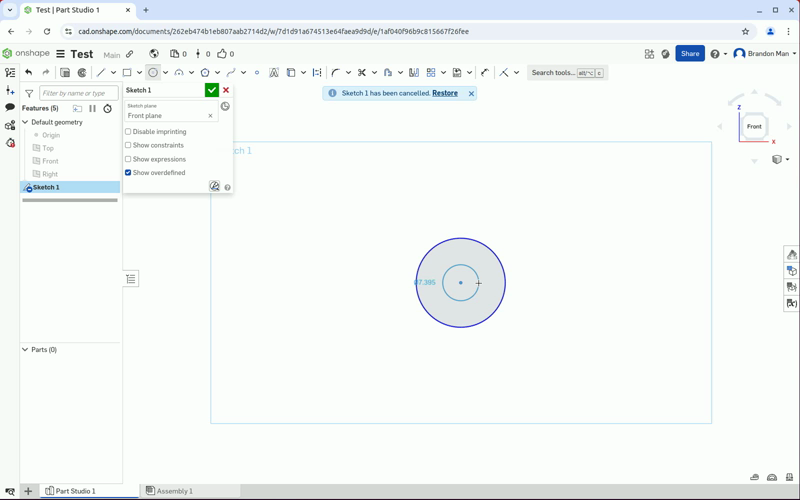
key(esc)
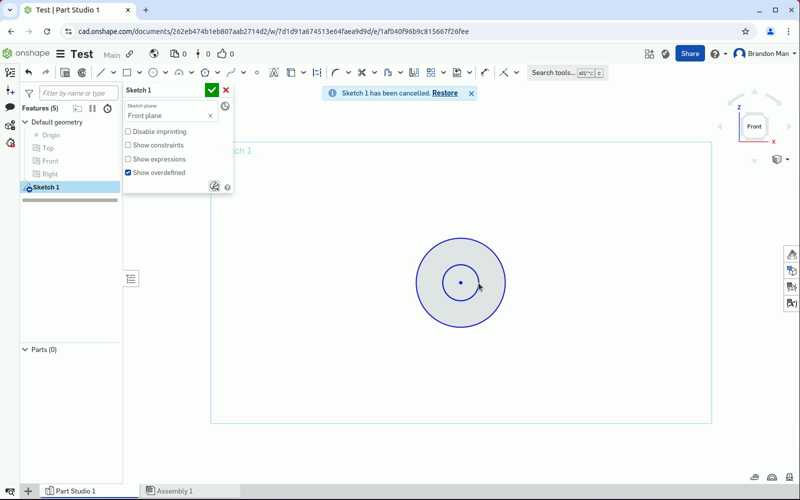
mouse_move(493, 288)
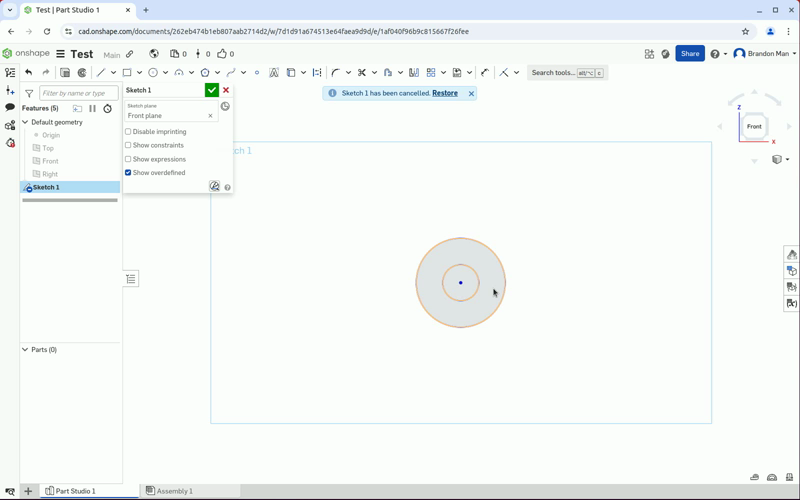
click(493, 288)
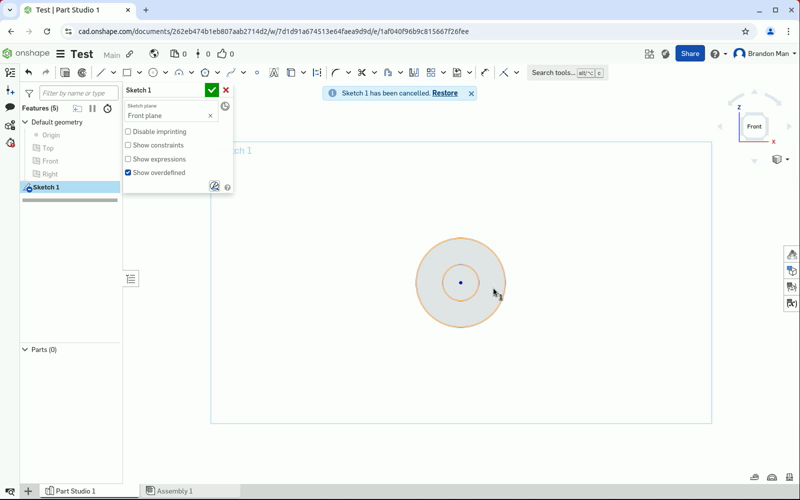
mouse_move(73, 352)
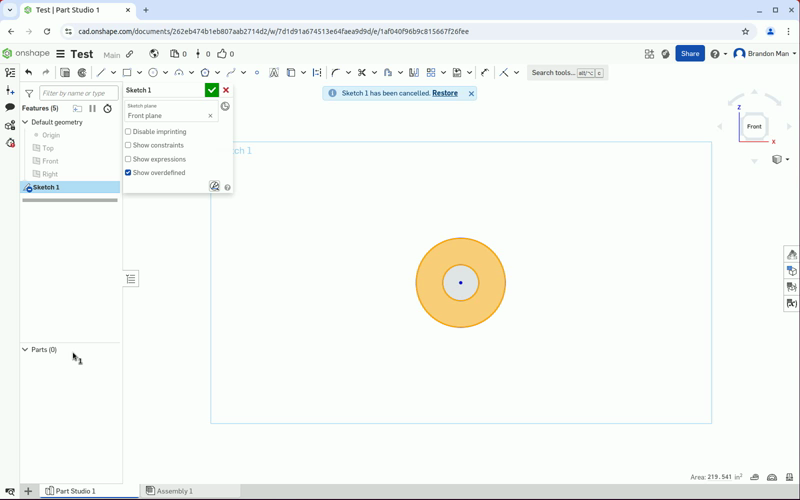
key(shift+y)
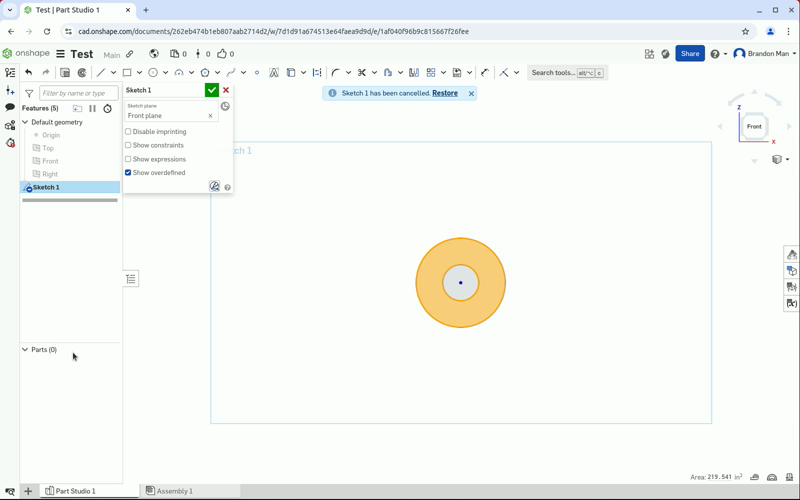
key(shift+e)
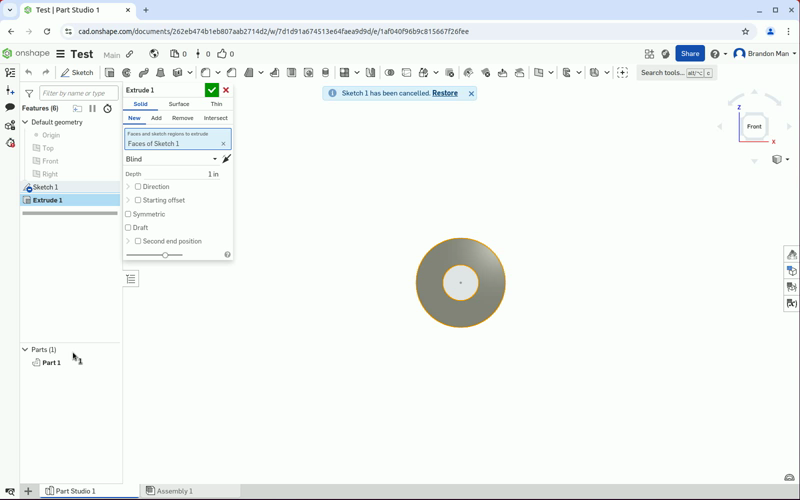
mouse_move(143, 106)
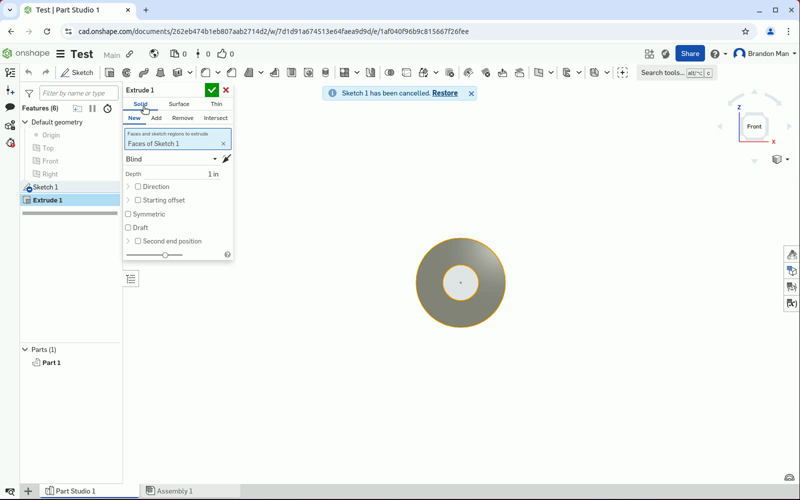
click(143, 106)
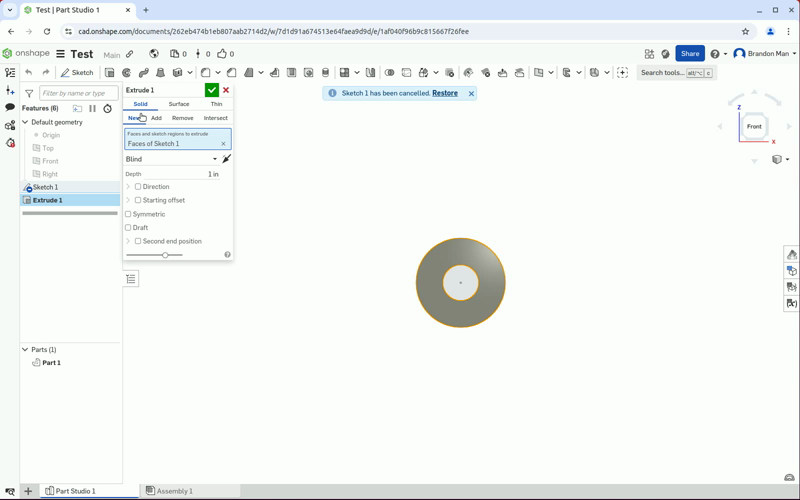
mouse_move(137, 120)
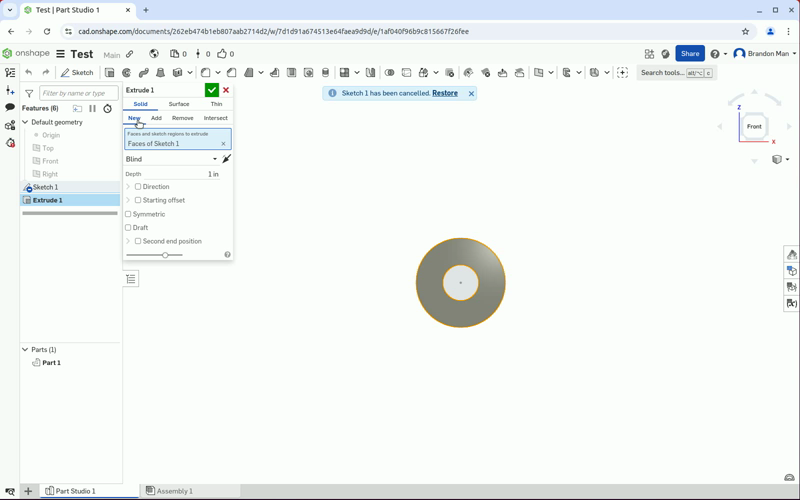
click(137, 120)
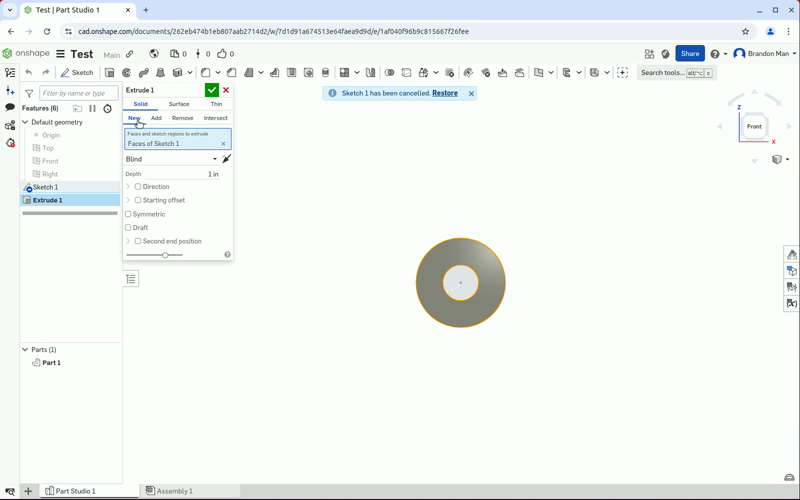
key(tab, 4)
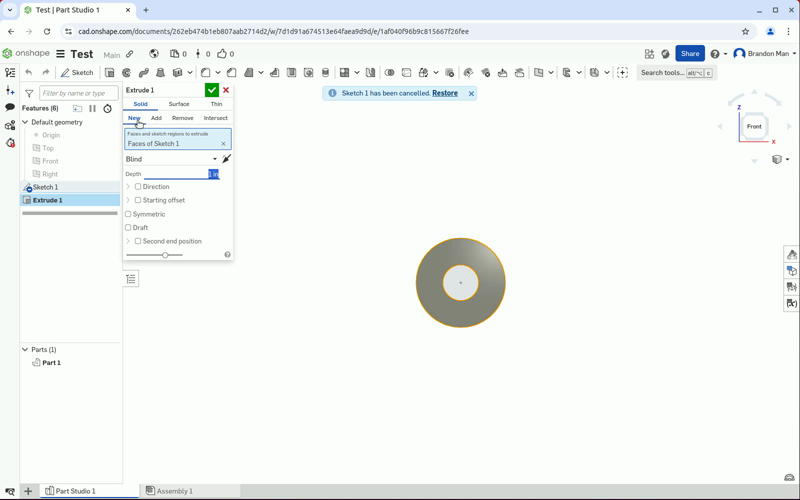
text(3.611)
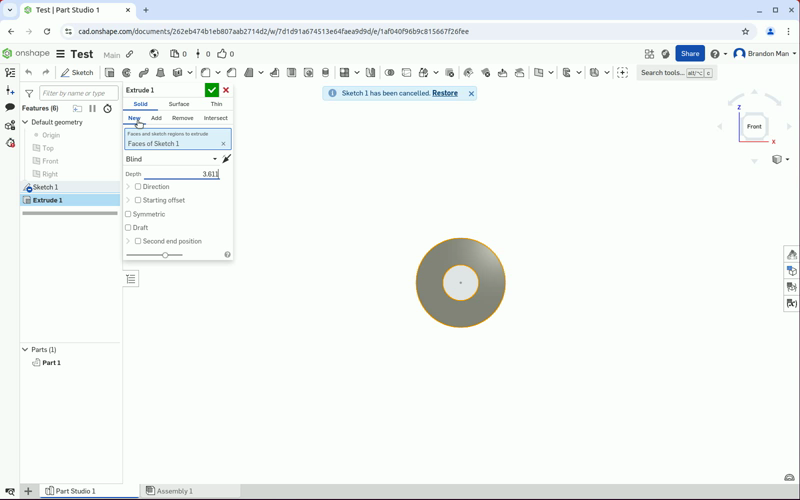
key(enter)
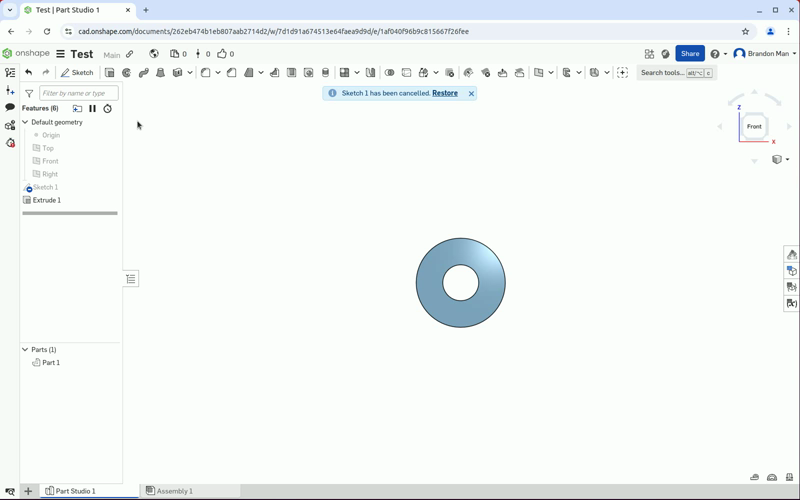
key(shift+h)
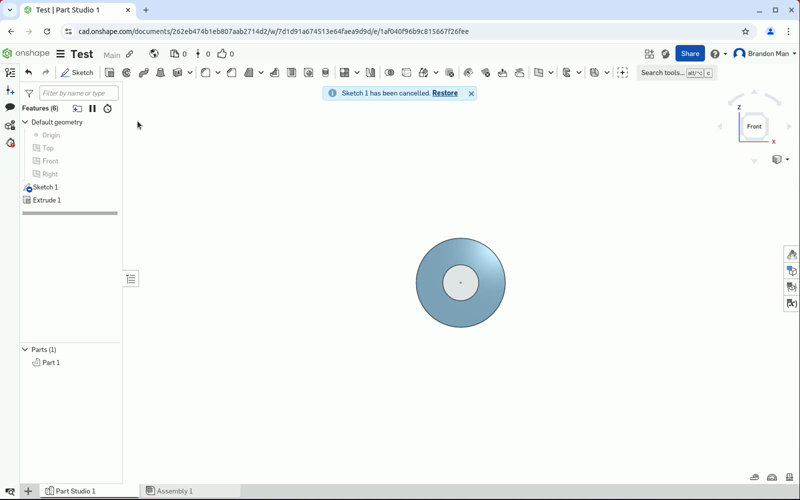
key(shift+h)
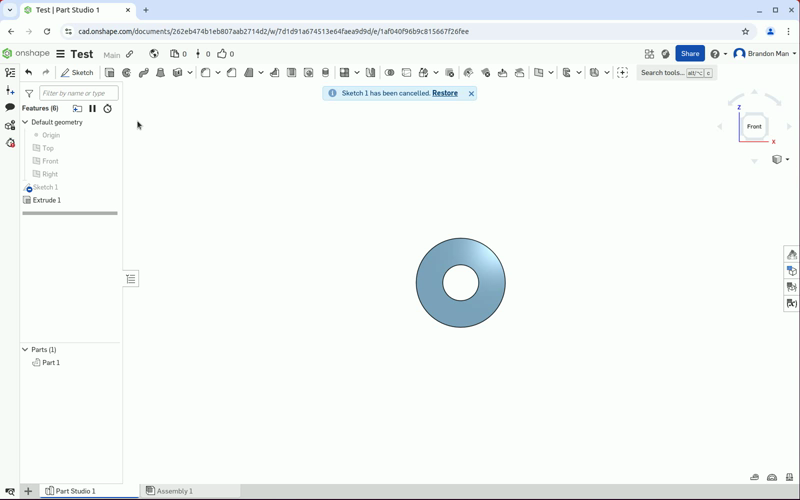
mouse_move(73, 189)
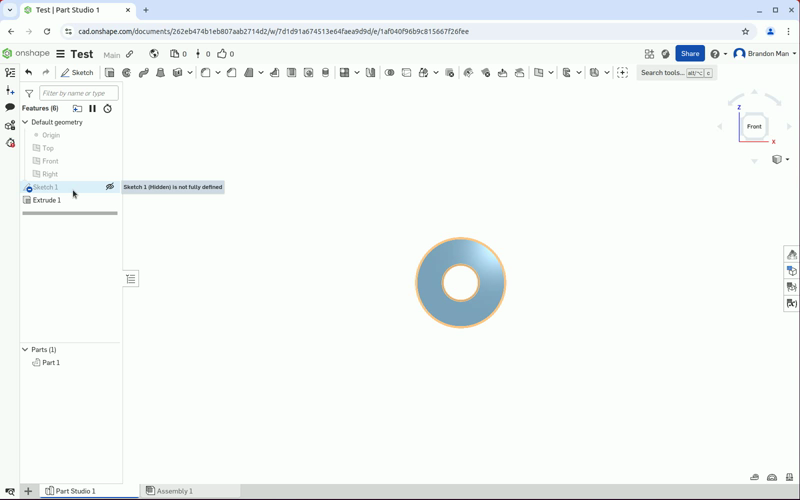
click(73, 189)
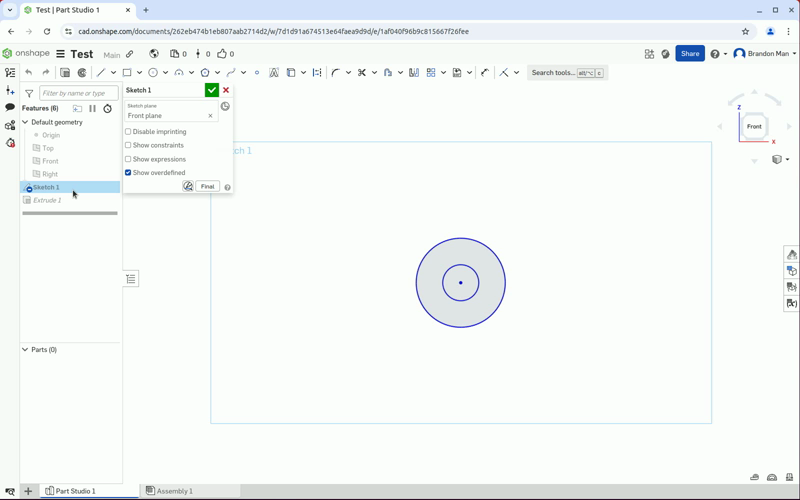
mouse_move(229, 92)
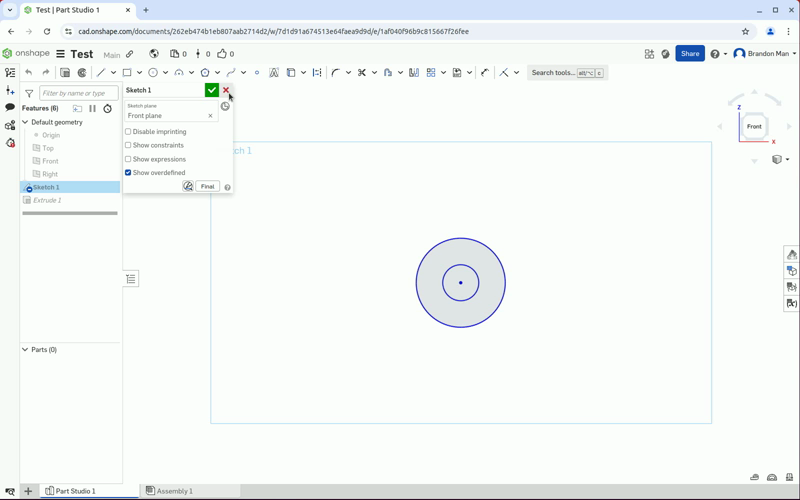
click(229, 92)
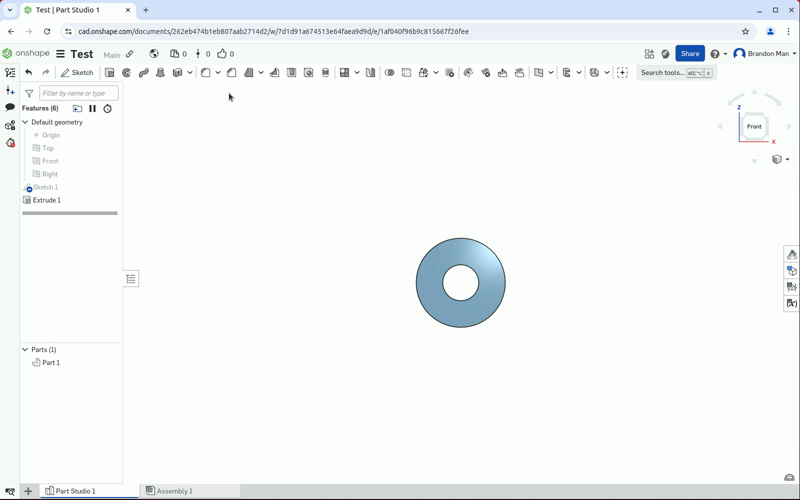
mouse_move(541, 75)
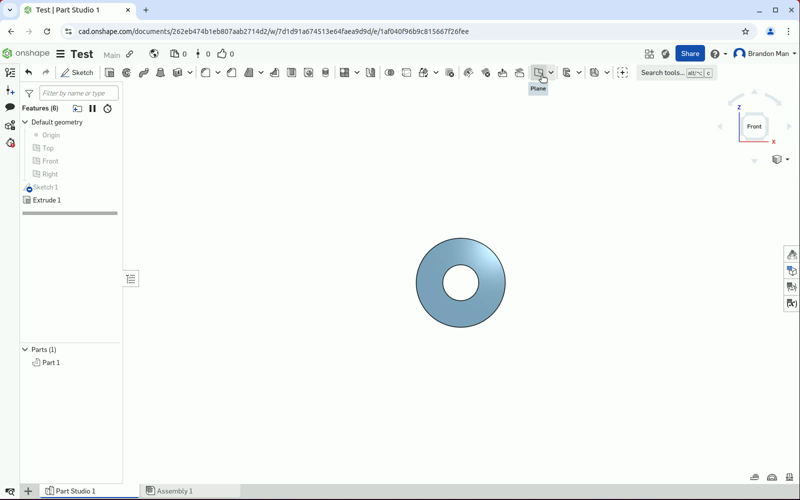
click(541, 75)
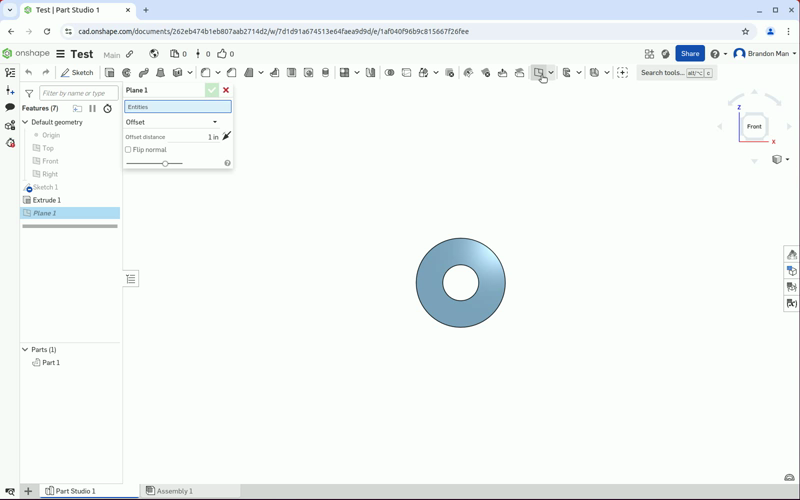
mouse_move(73, 163)
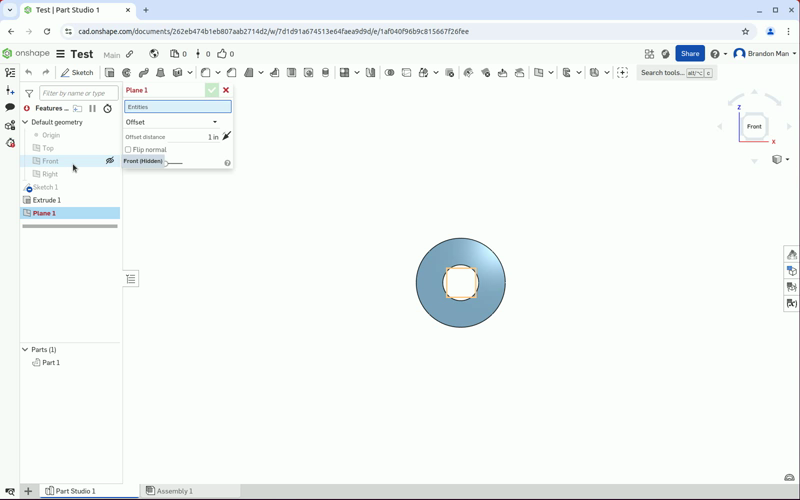
click(73, 163)
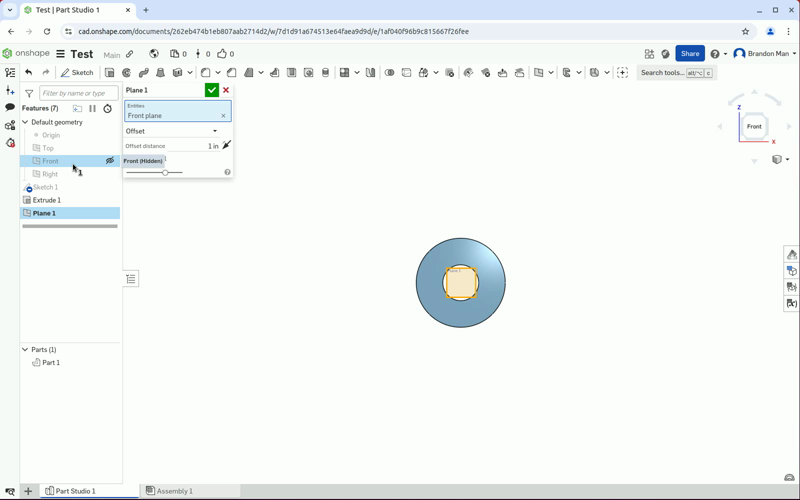
key(tab, 2)
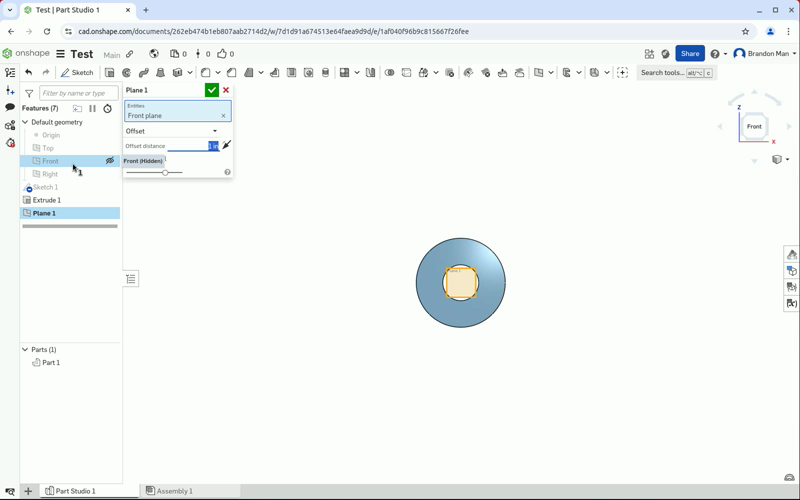
text(3.605)
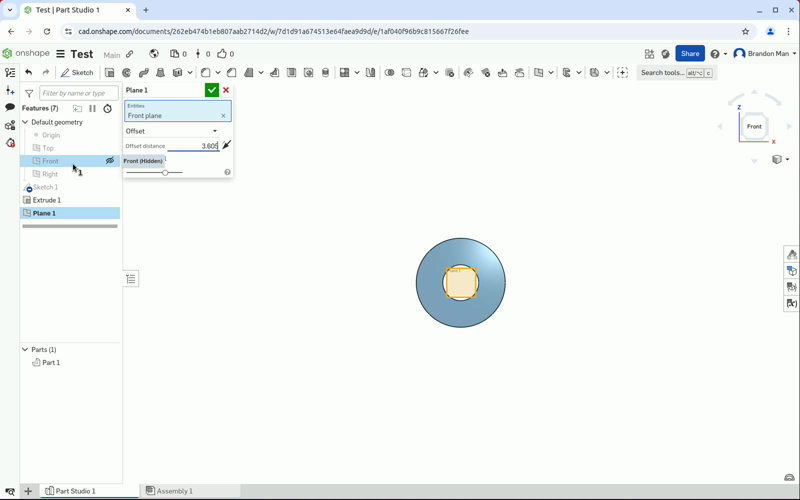
key(enter, 2)
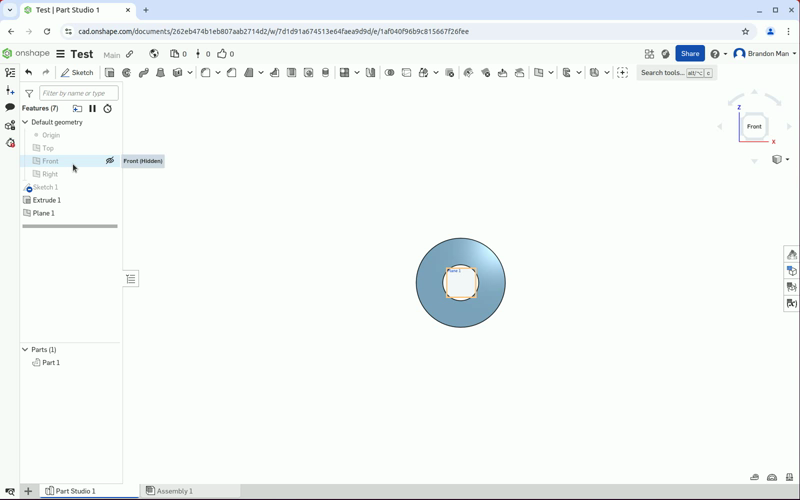
key(shift+s)
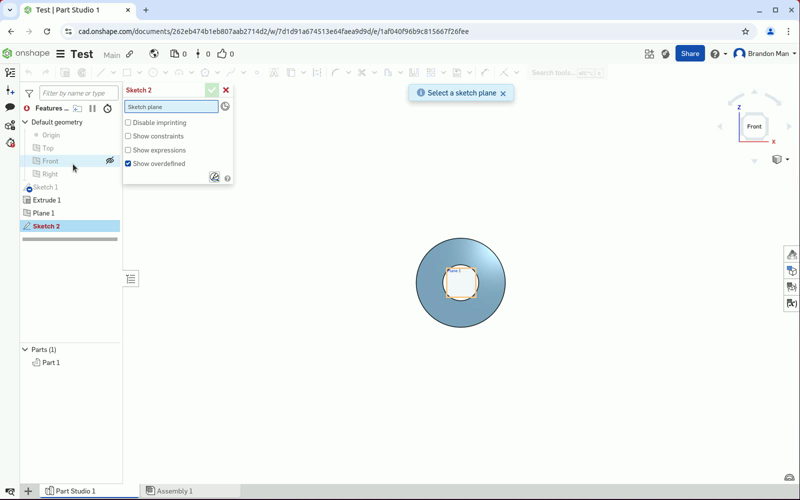
mouse_move(73, 215)
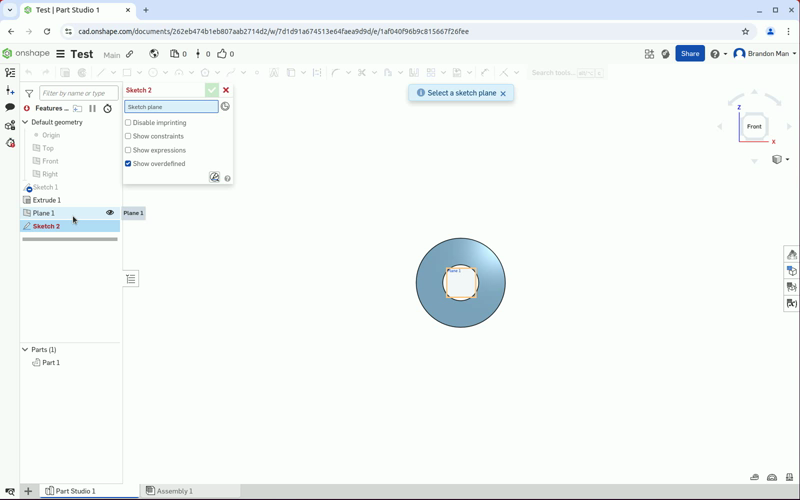
click(73, 215)
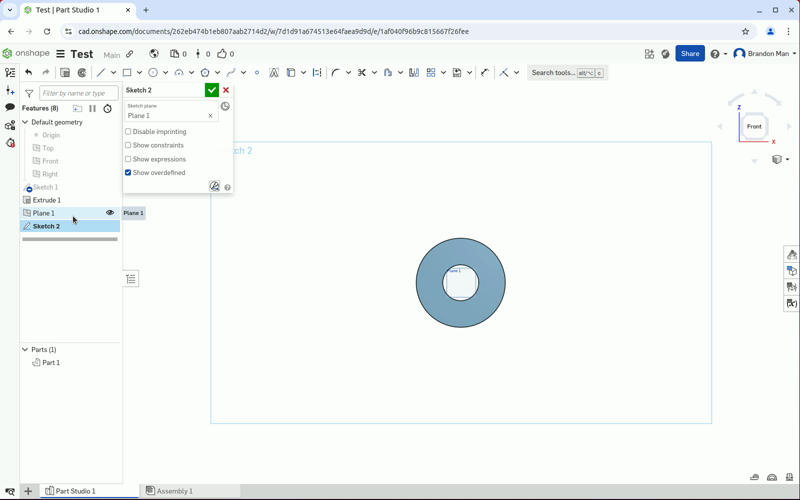
mouse_move(73, 352)
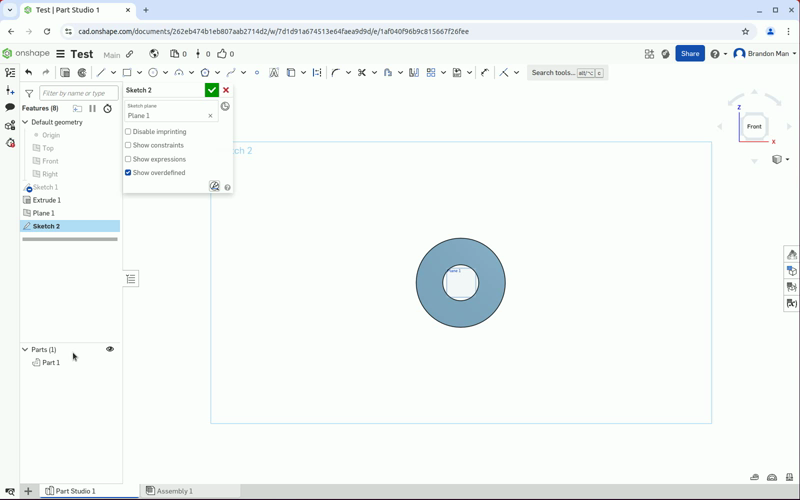
key(y)
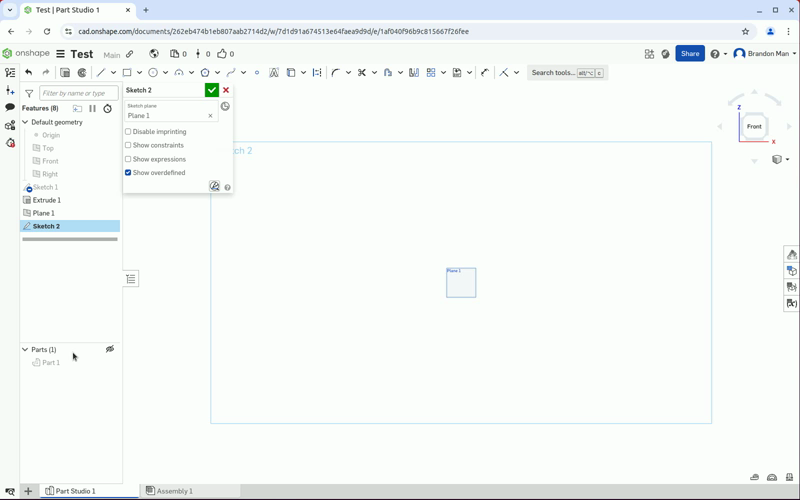
key(c)
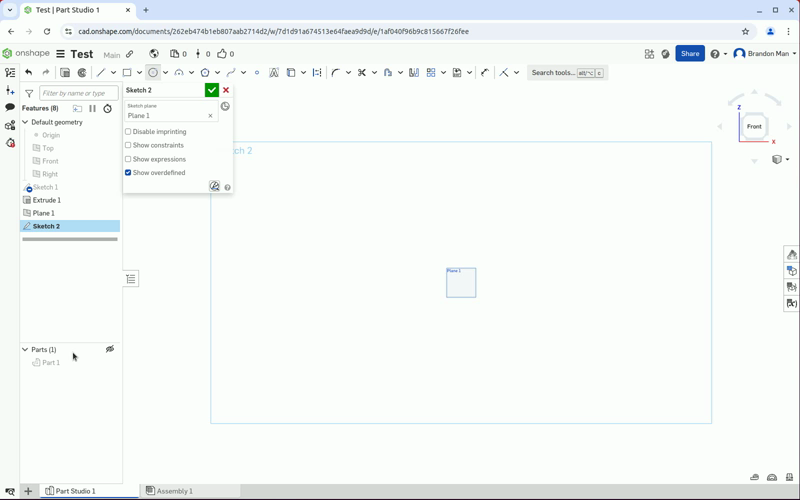
key_down(shift)
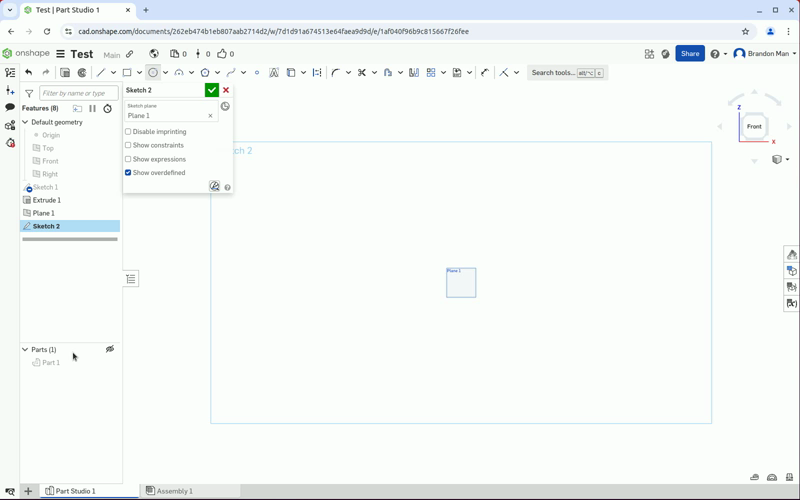
mouse_move(460, 282)
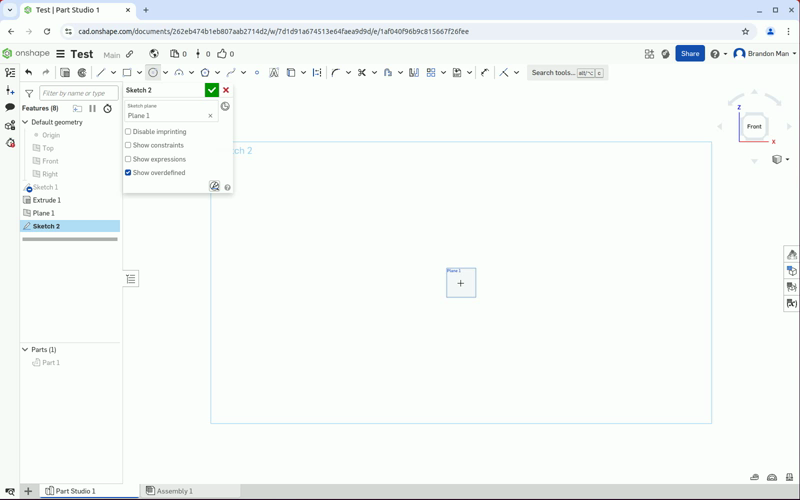
click(460, 282)
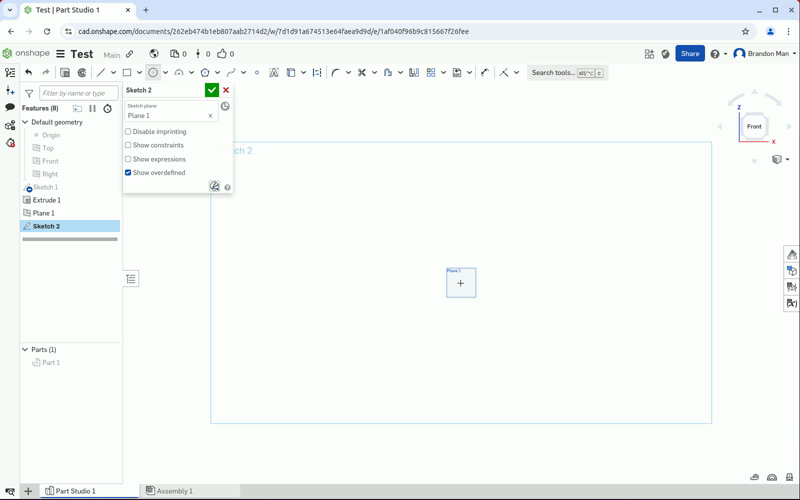
key_up(shift)
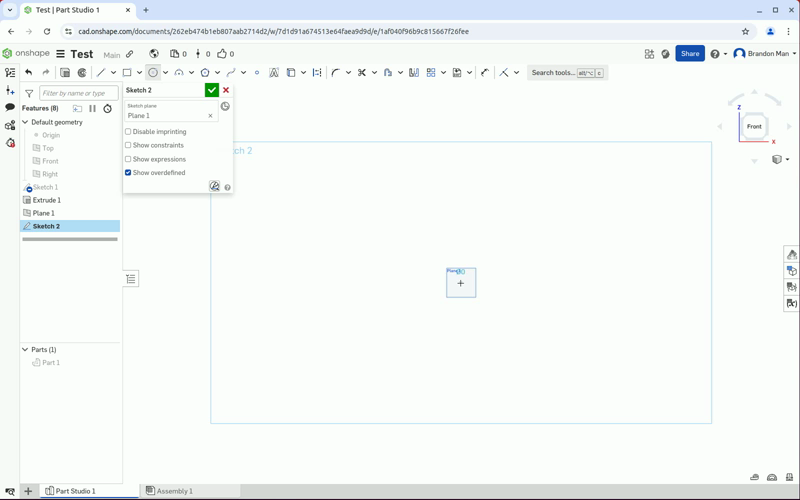
mouse_move(492, 282)
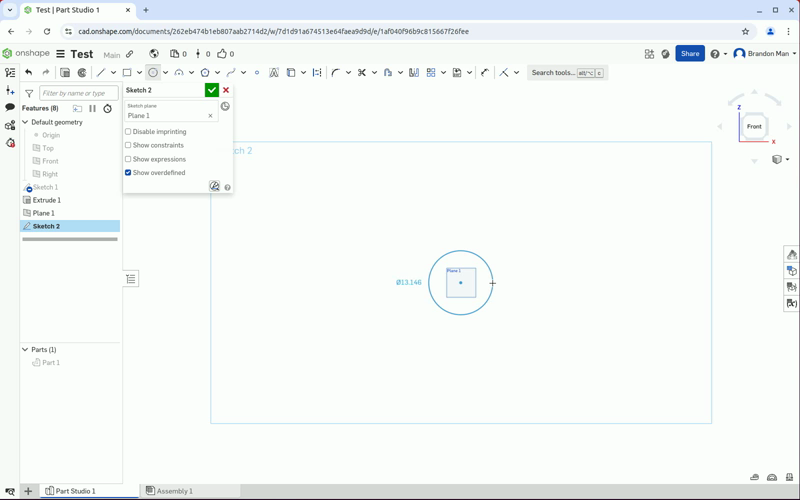
click(492, 282)
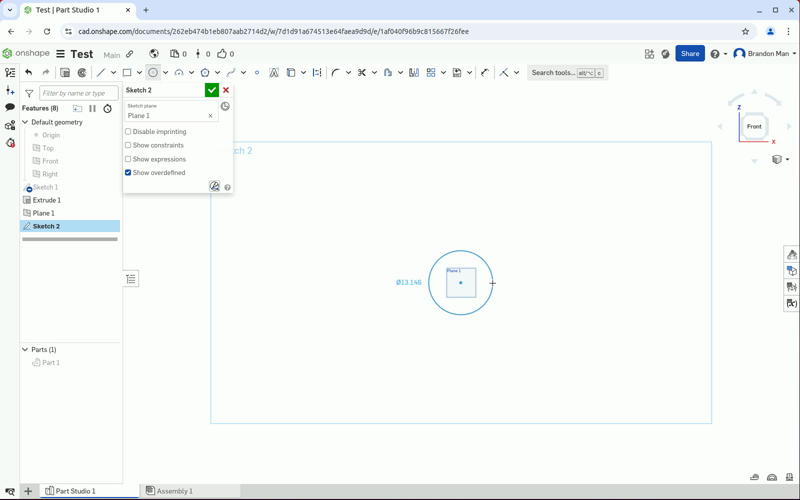
key(esc)
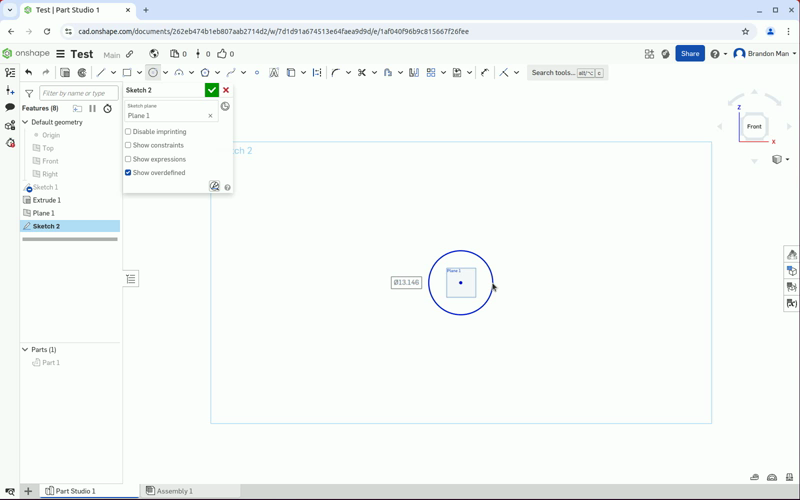
key(c)
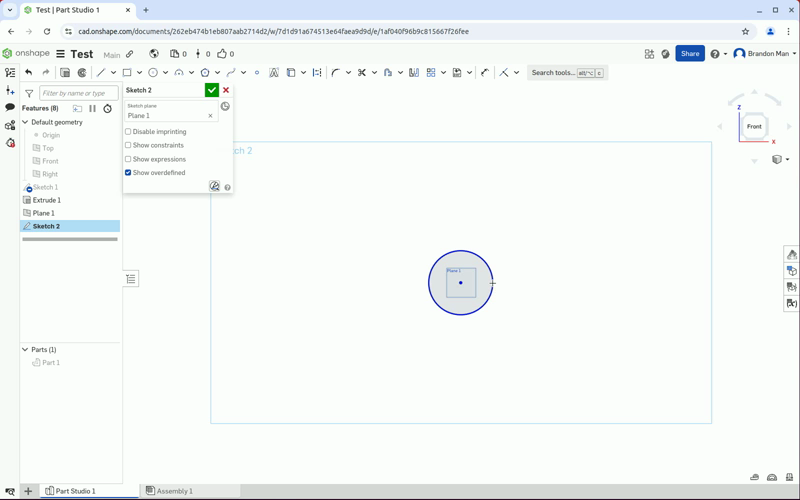
key_down(shift)
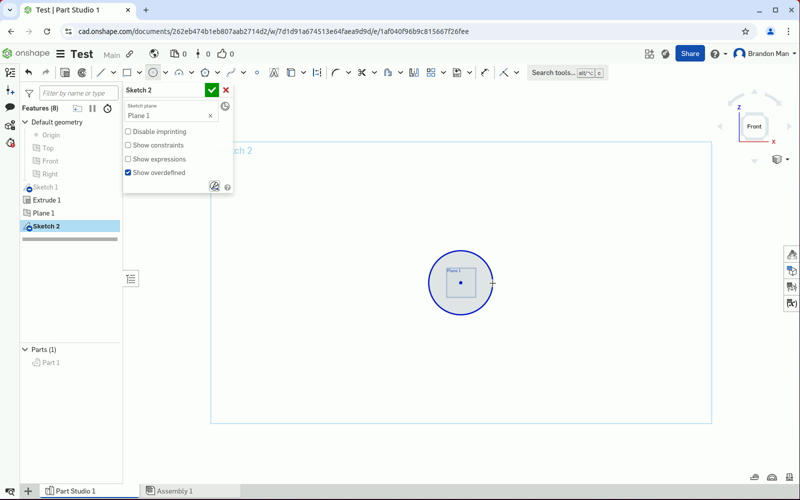
mouse_move(460, 282)
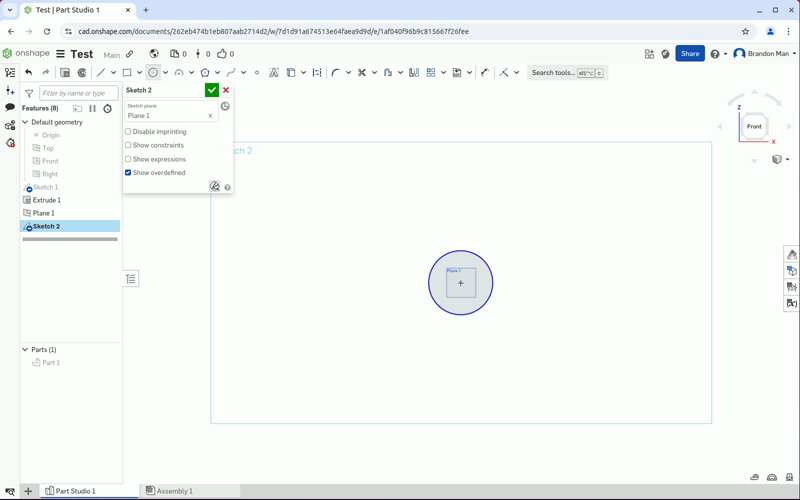
click(460, 282)
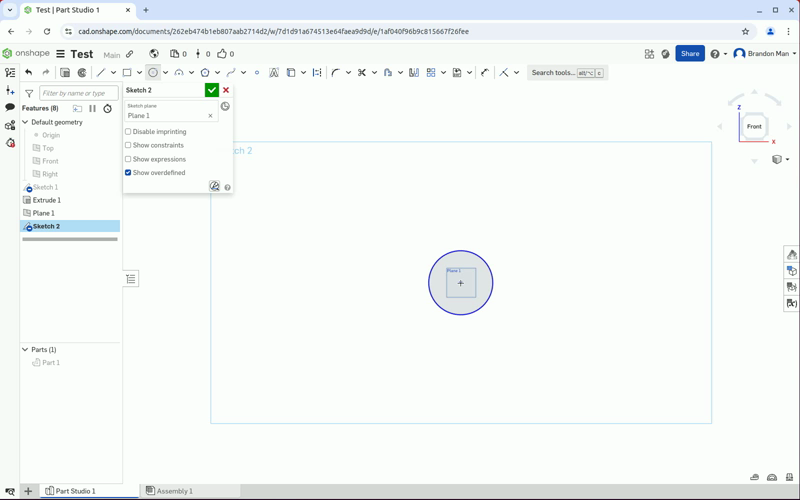
key_up(shift)
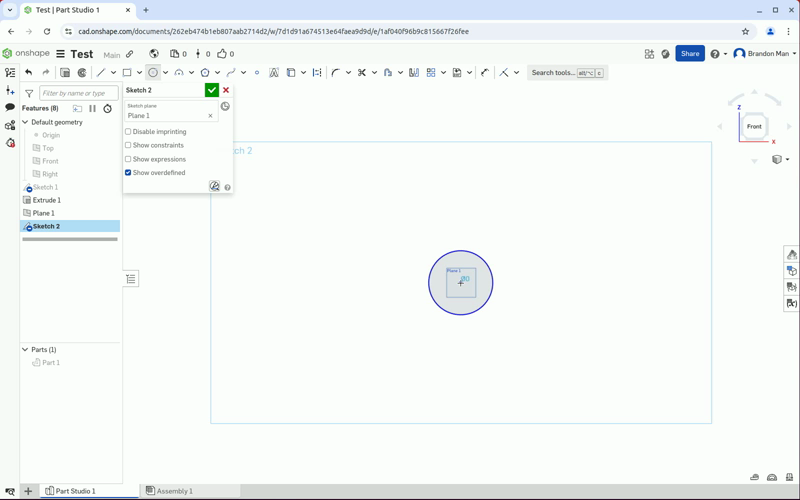
mouse_move(478, 282)
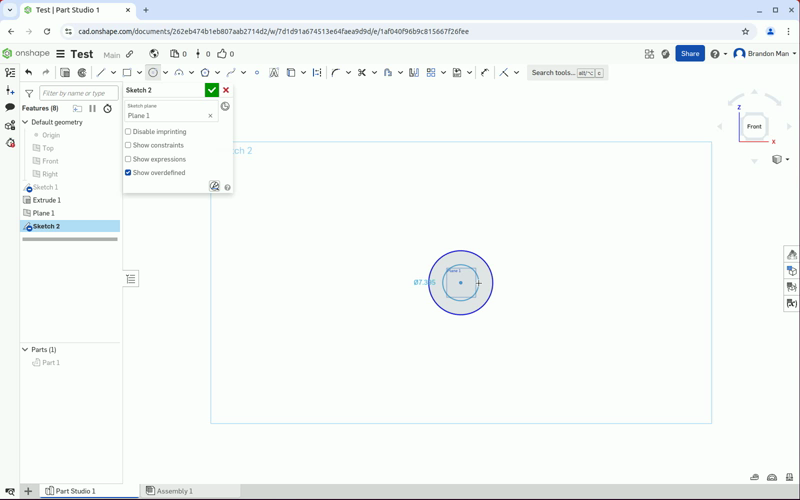
click(478, 282)
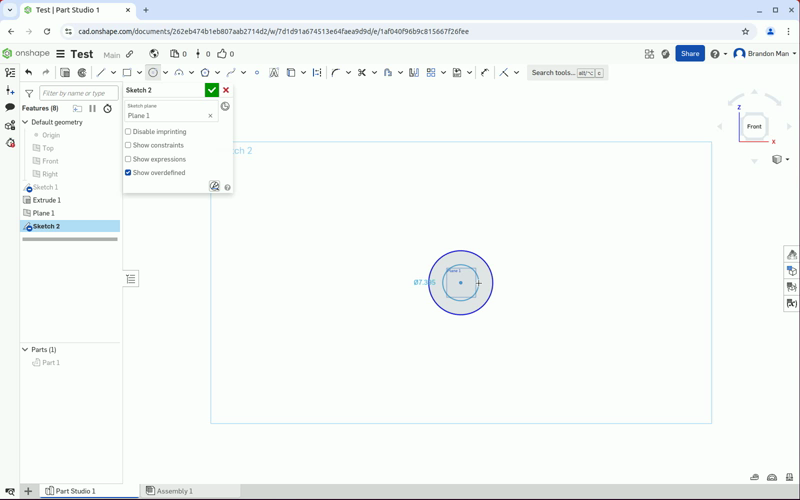
key(esc)
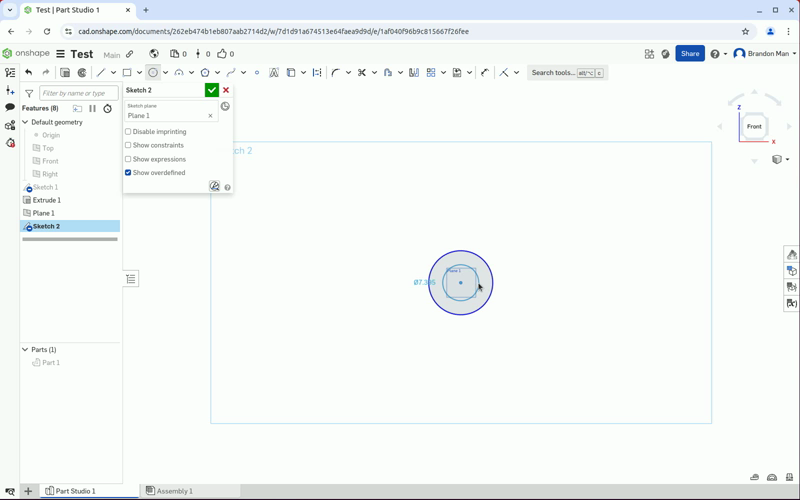
mouse_move(440, 301)
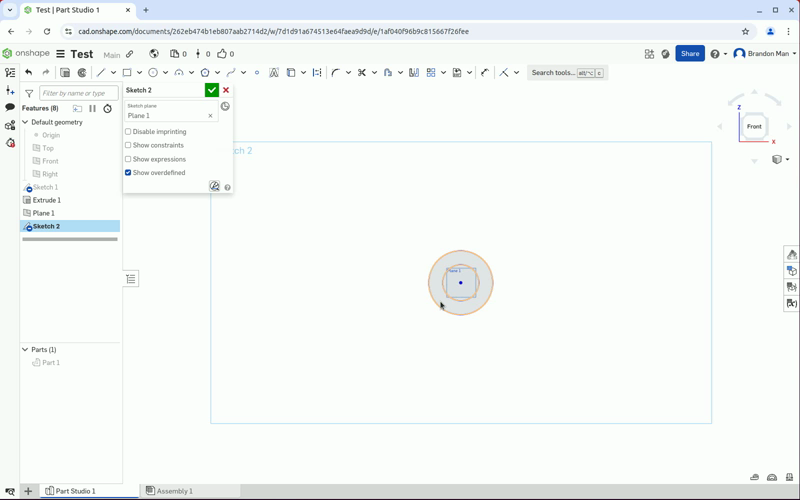
click(440, 301)
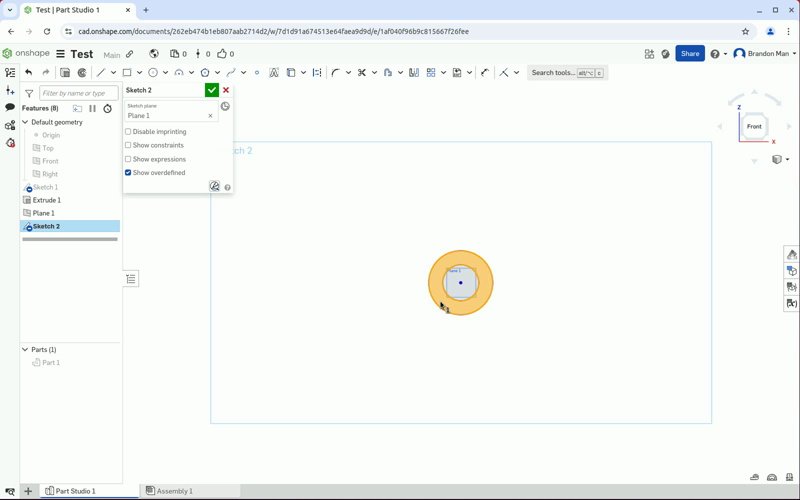
mouse_move(73, 352)
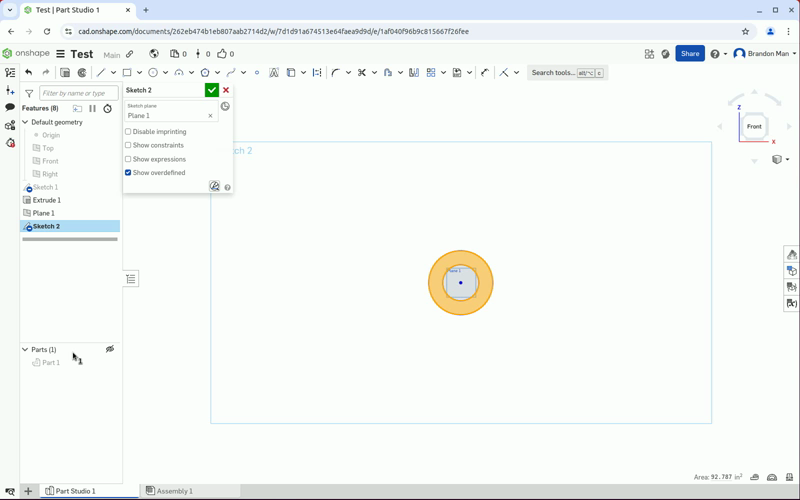
key(shift+y)
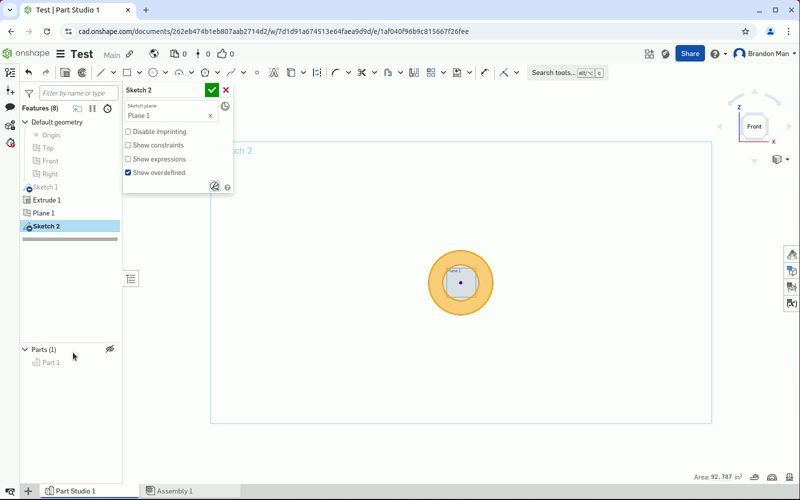
key(shift+e)
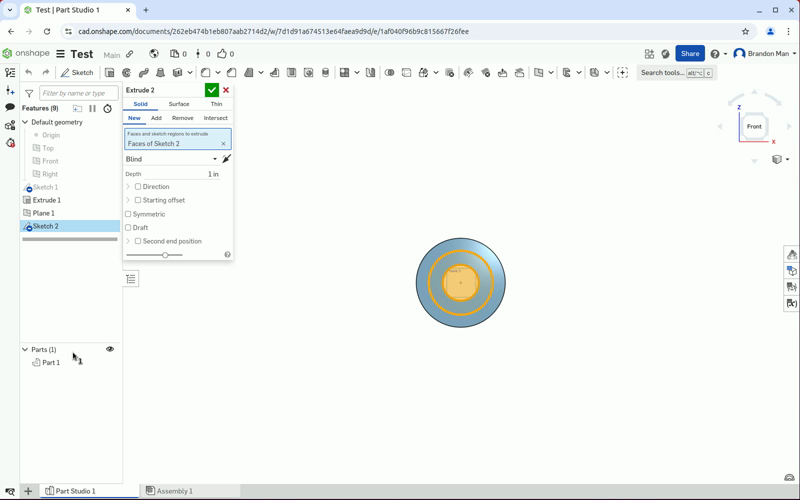
mouse_move(143, 106)
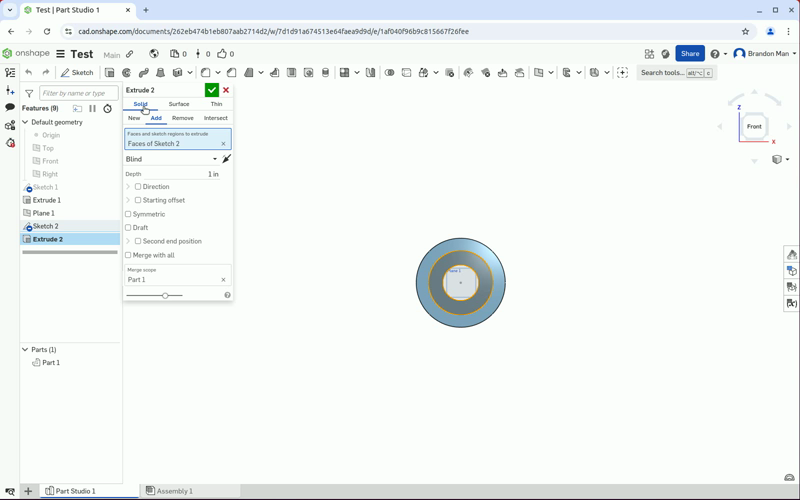
click(143, 106)
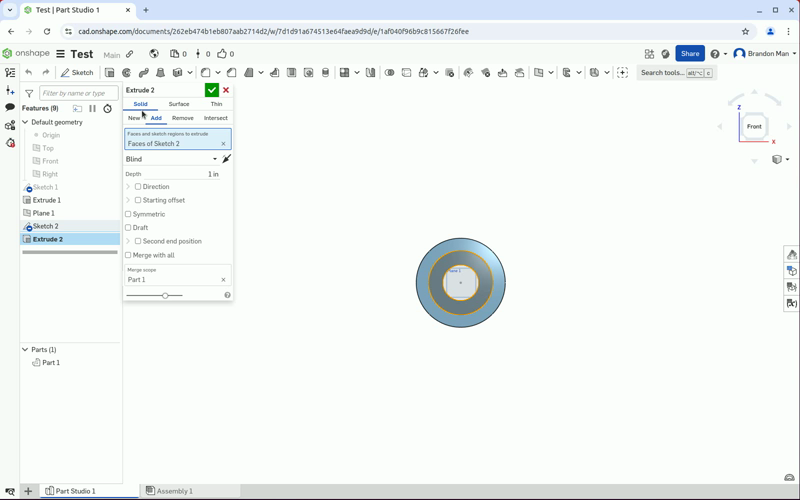
mouse_move(137, 120)
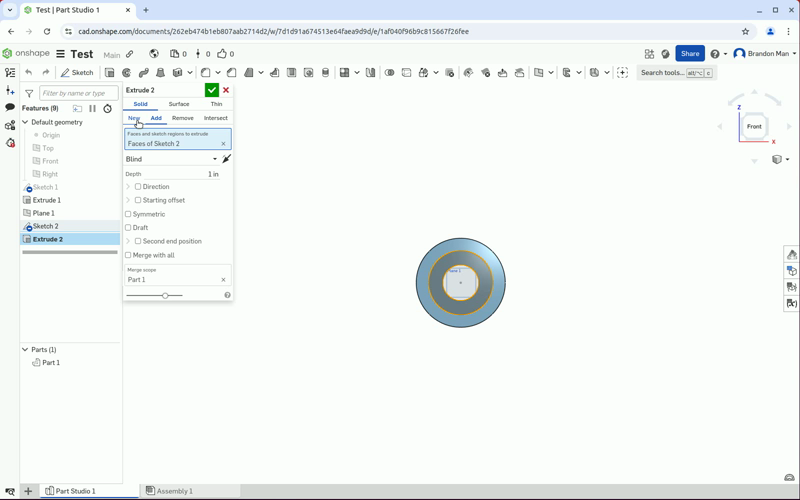
click(137, 120)
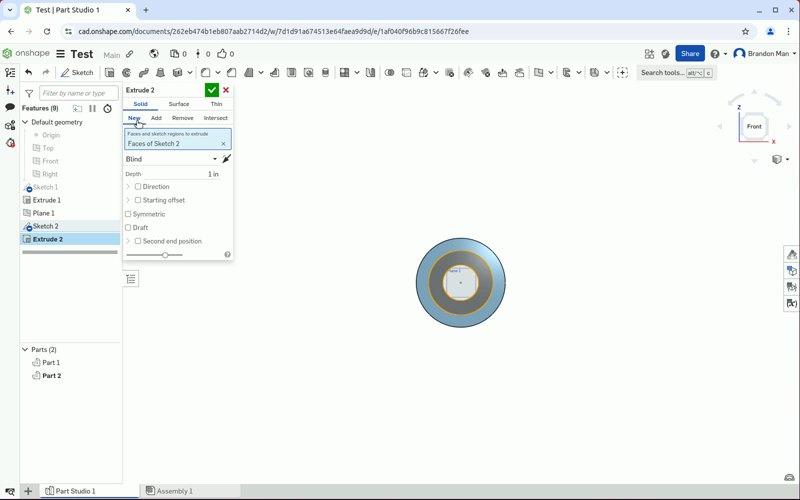
key(tab, 4)
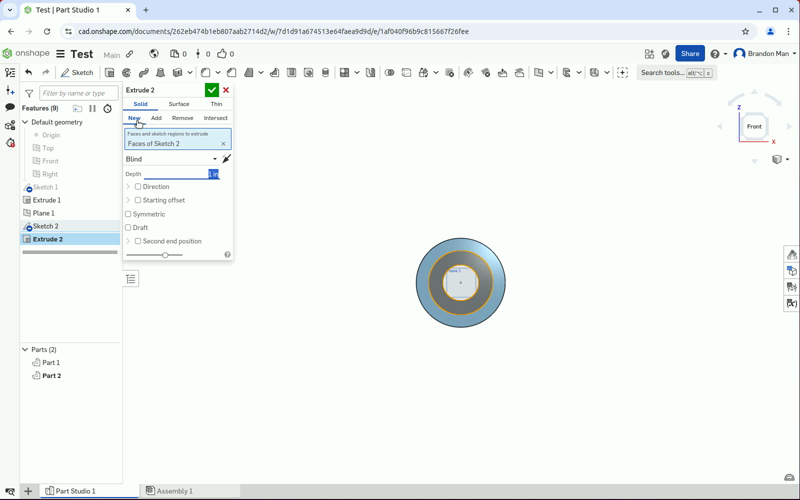
text(1.204)
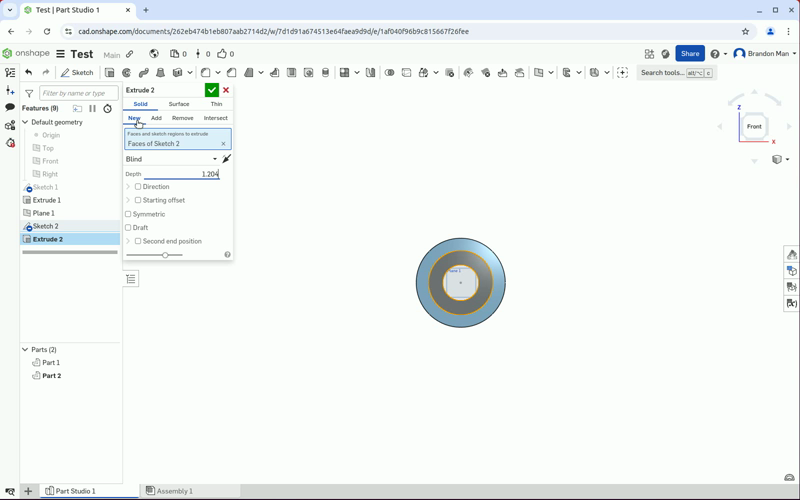
key(enter)
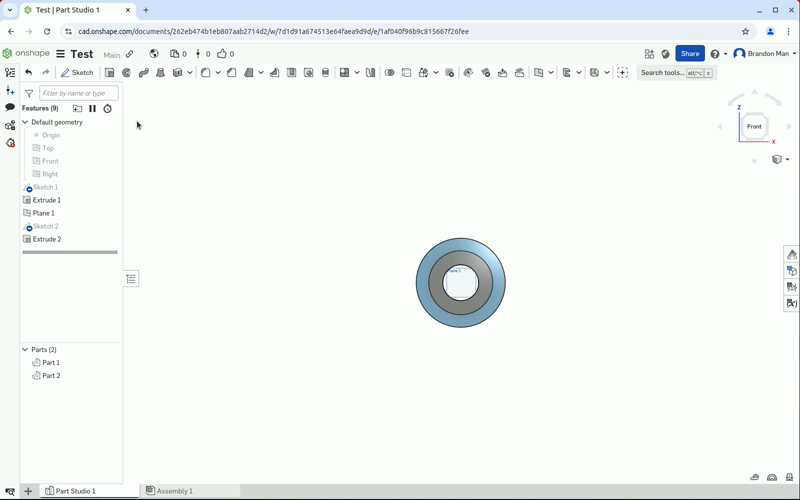
key(shift+h)
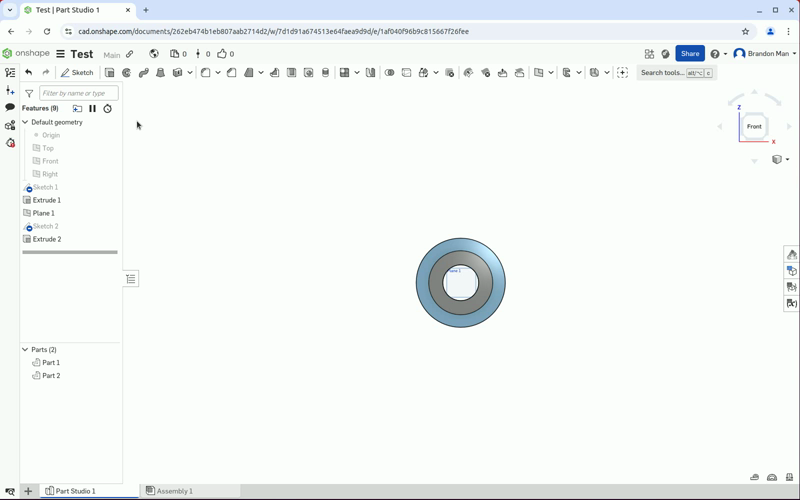
key(shift+h)
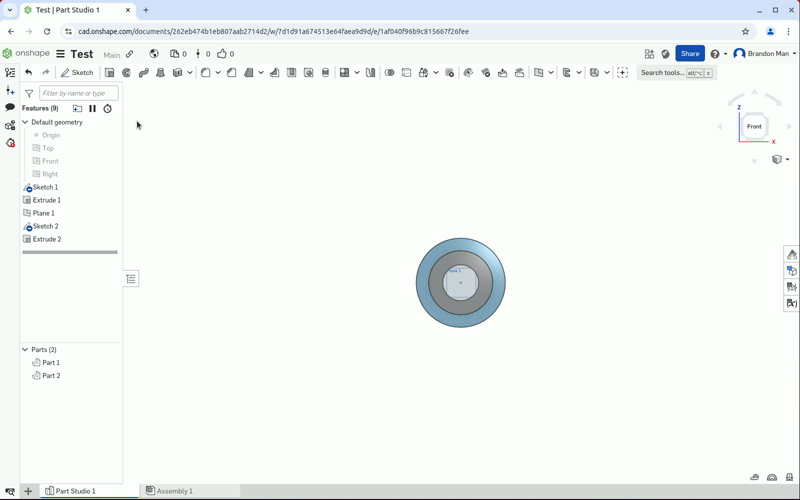
key(shift+7)
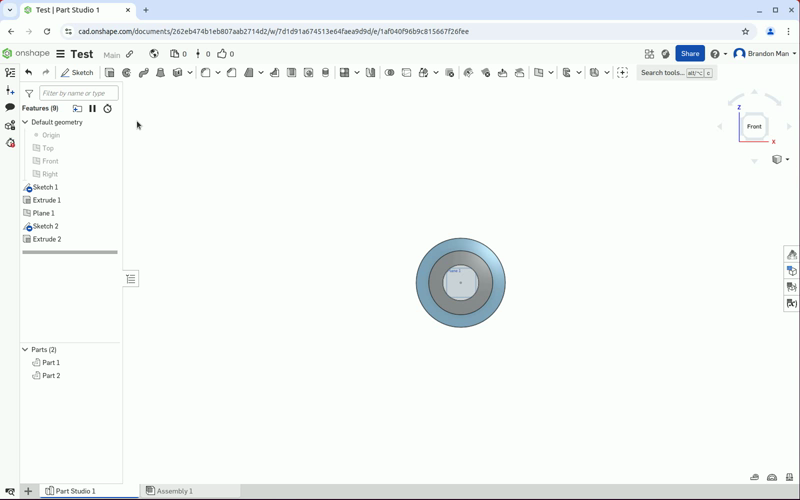
key(left, 2)
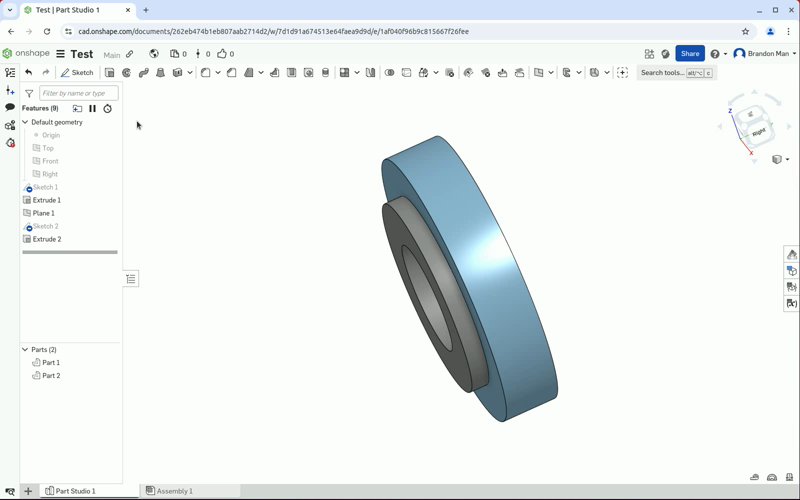
key(down, 2)
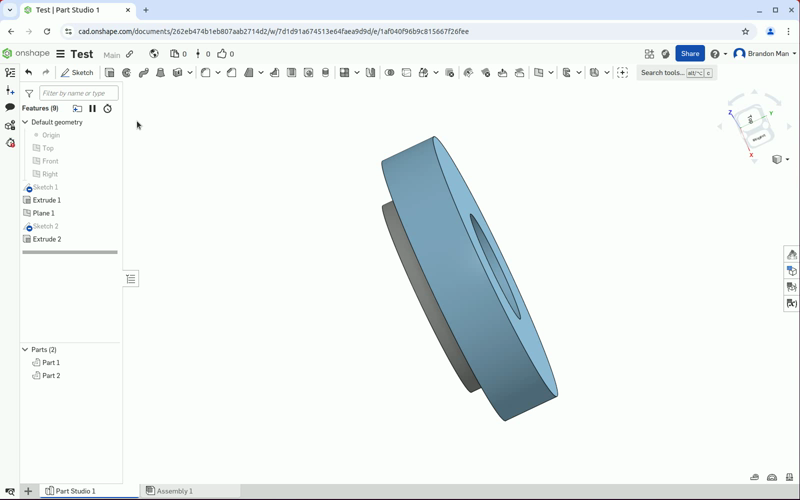
key(up, 2)
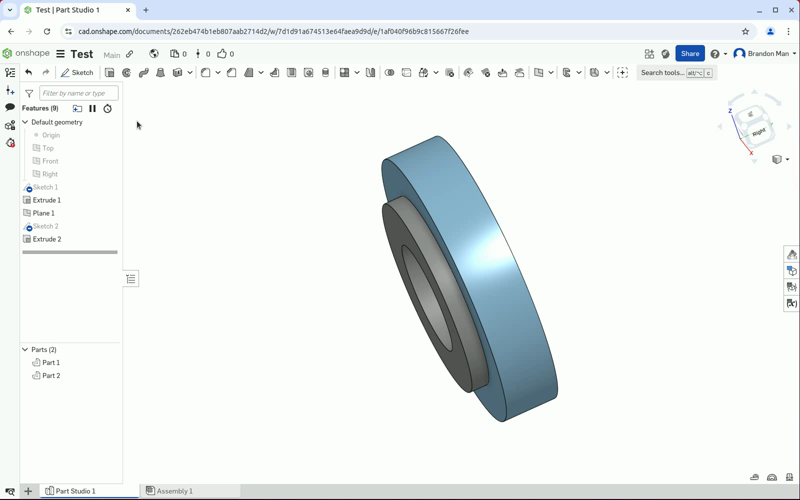
key(right, 2)
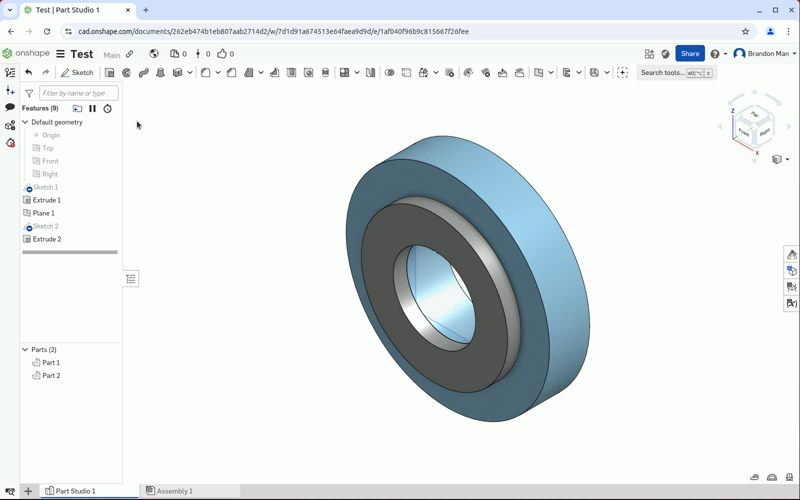
mouse_move(73, 189)
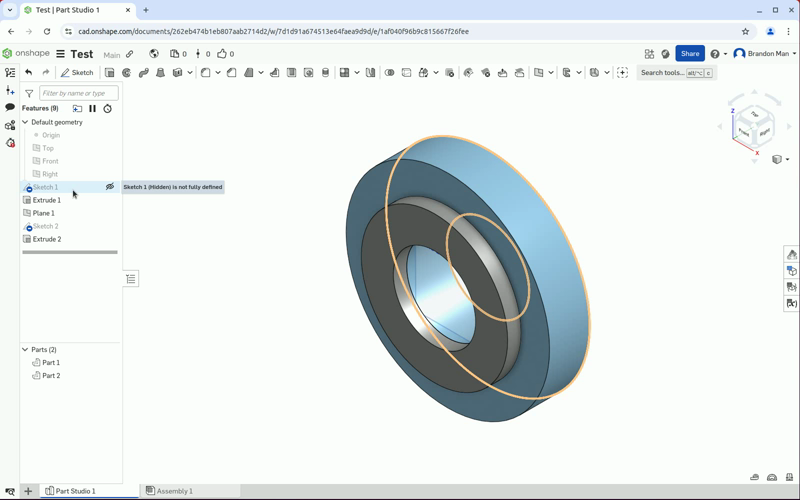
click(73, 189)